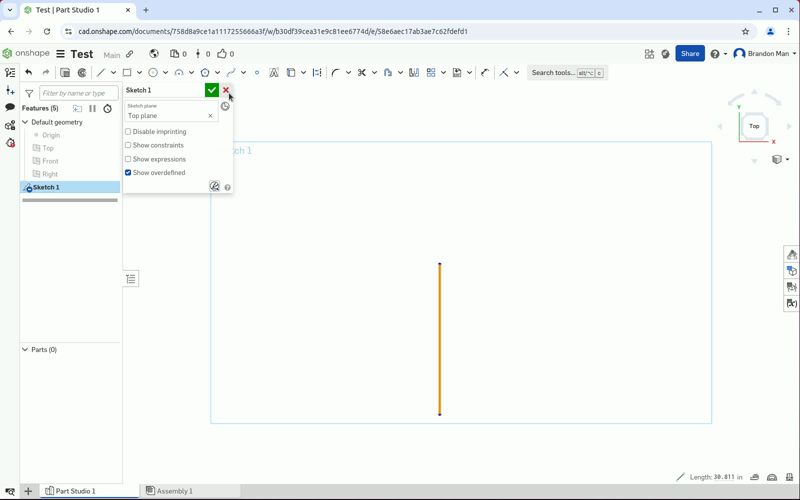
key(shift+h)
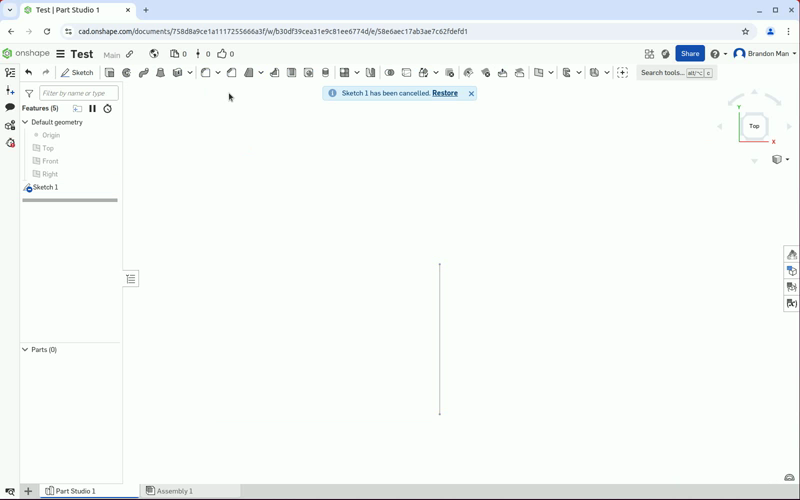
key(shift+s)
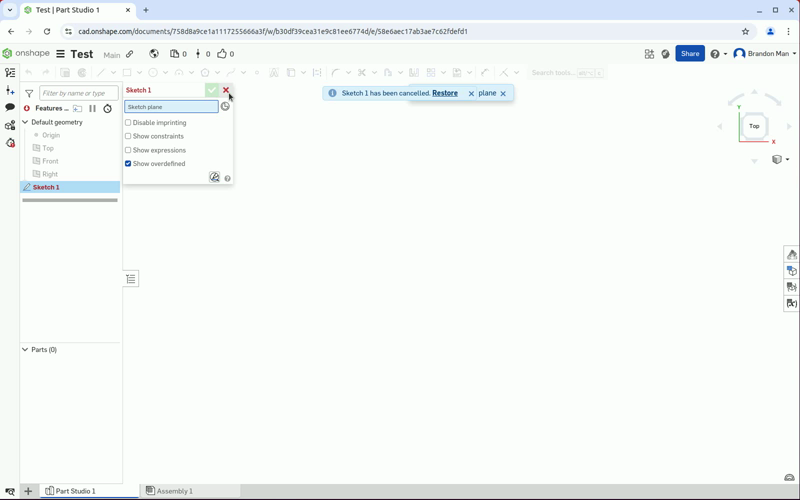
mouse_move(73, 150)
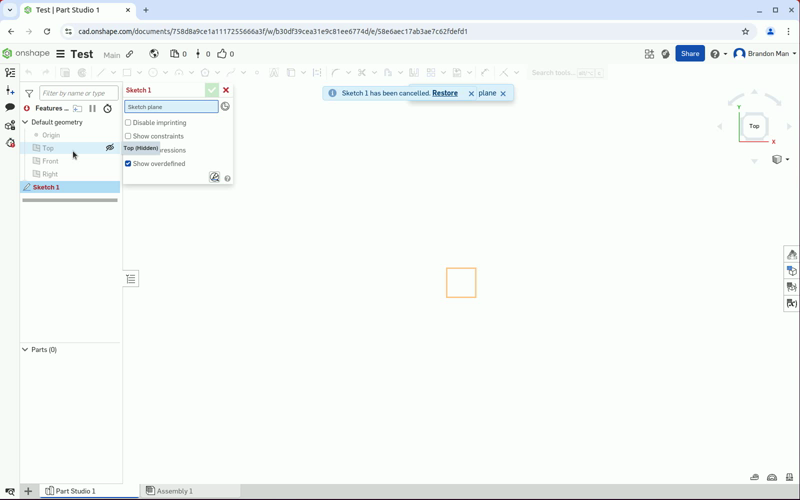
click(73, 150)
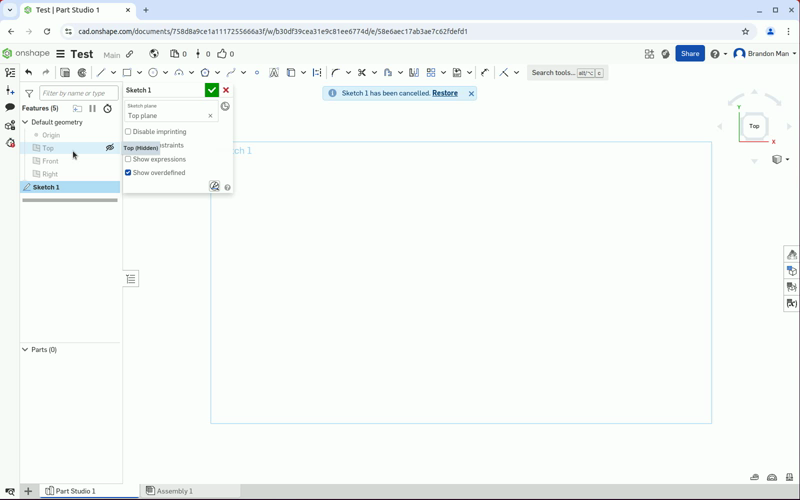
mouse_move(73, 352)
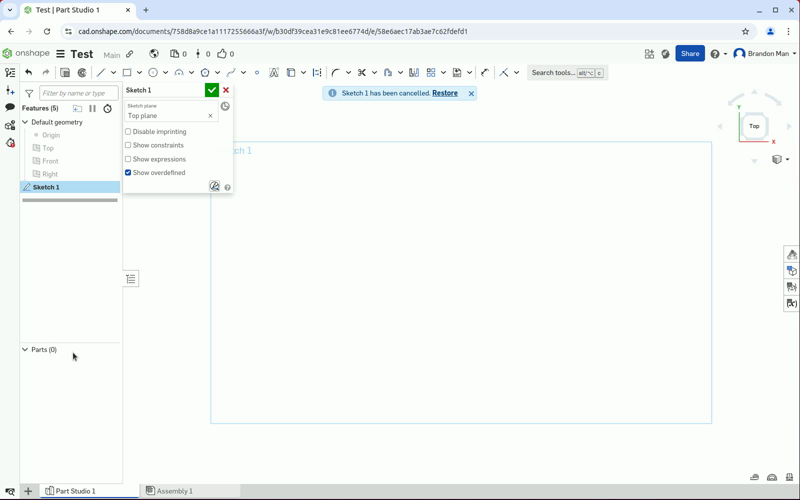
key(y)
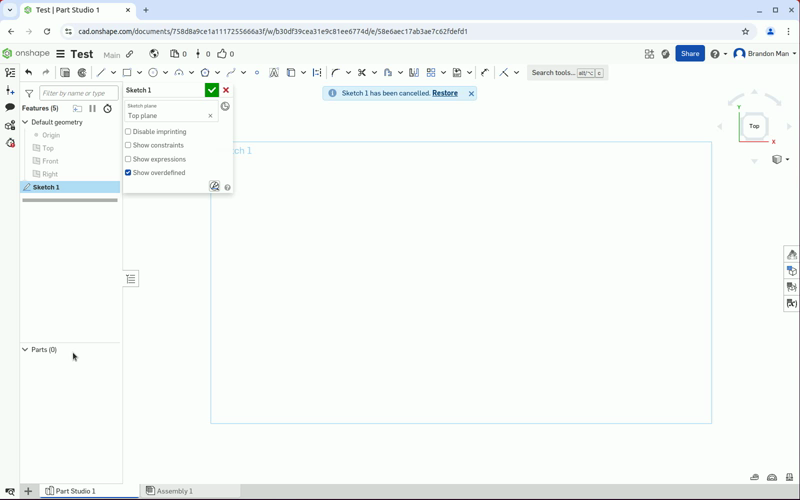
key(c)
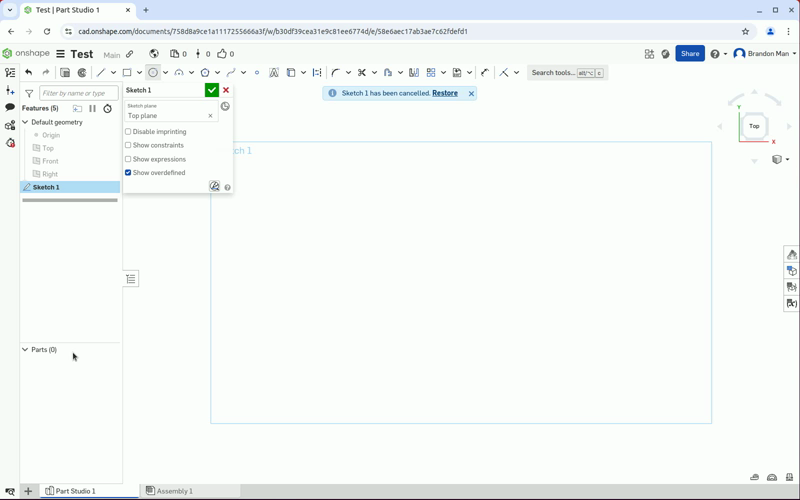
key_down(shift)
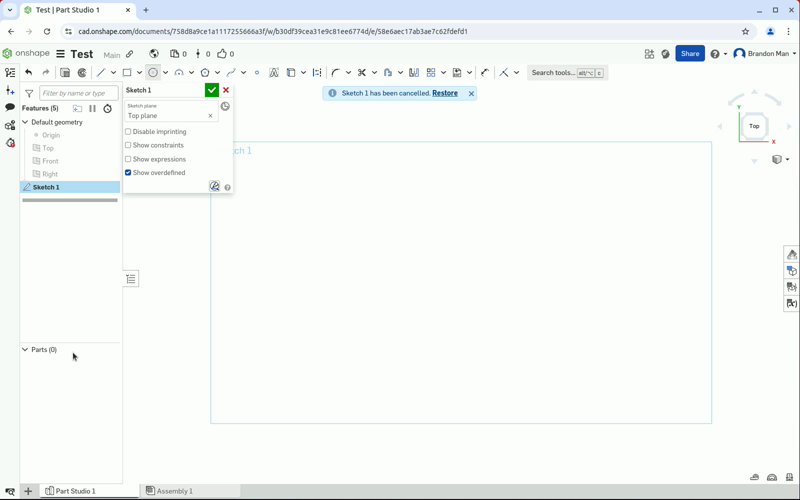
mouse_move(461, 282)
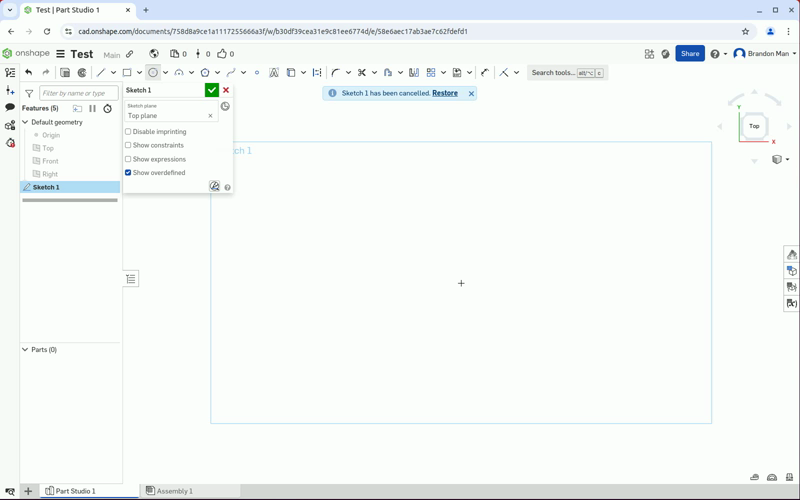
click(461, 282)
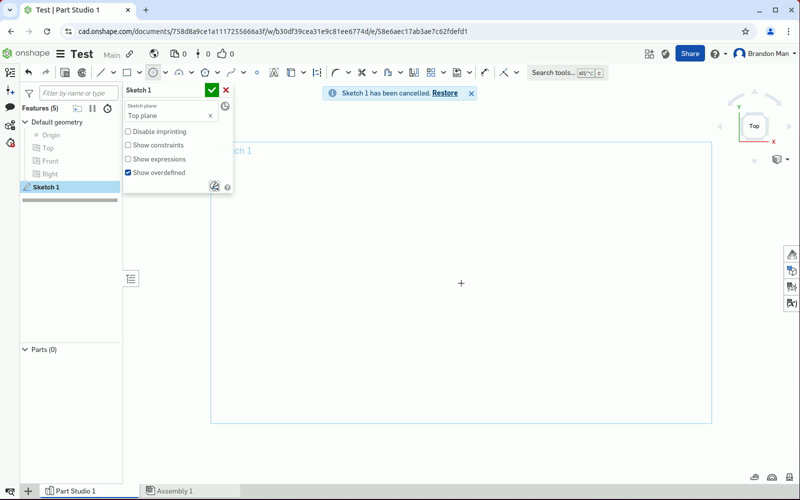
key_up(shift)
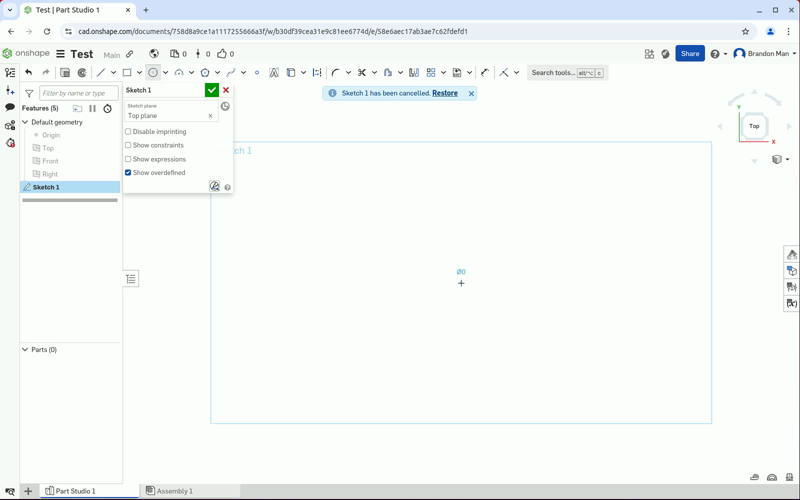
mouse_move(473, 282)
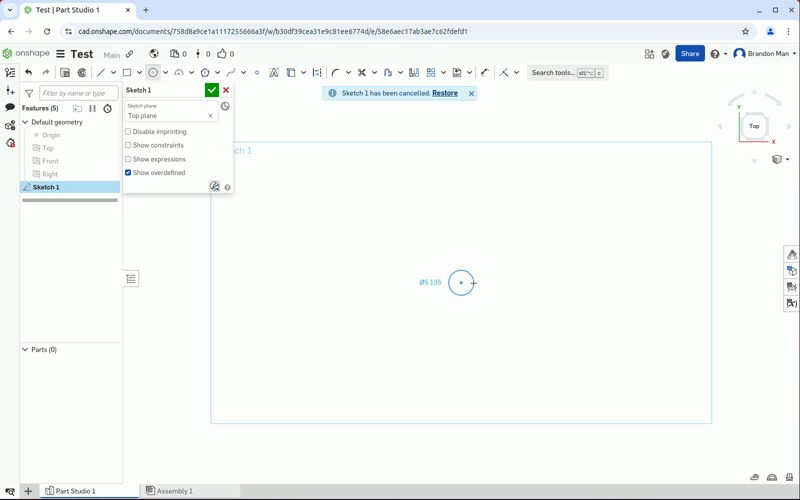
click(473, 282)
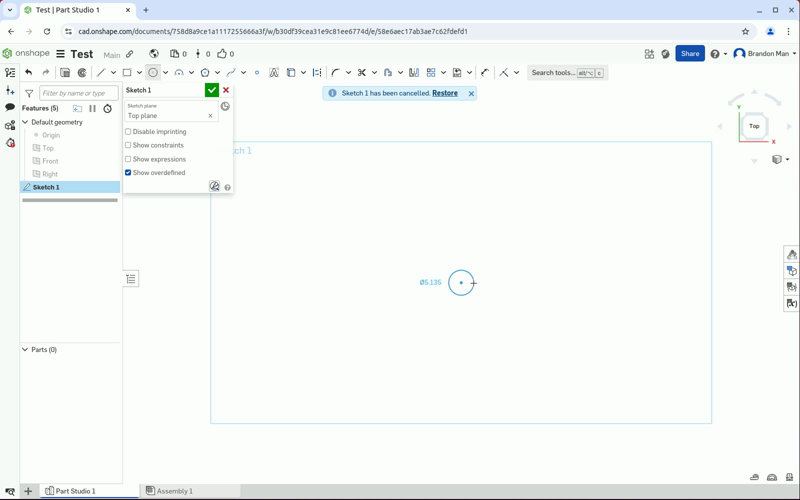
key(esc)
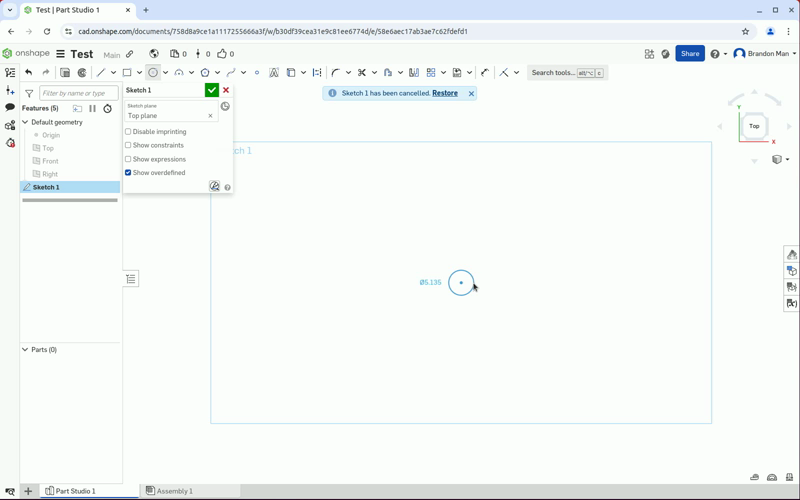
key(c)
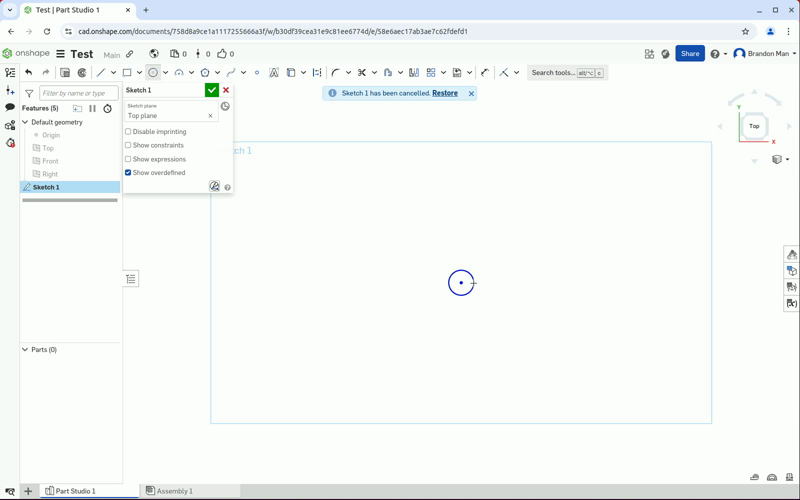
key_down(shift)
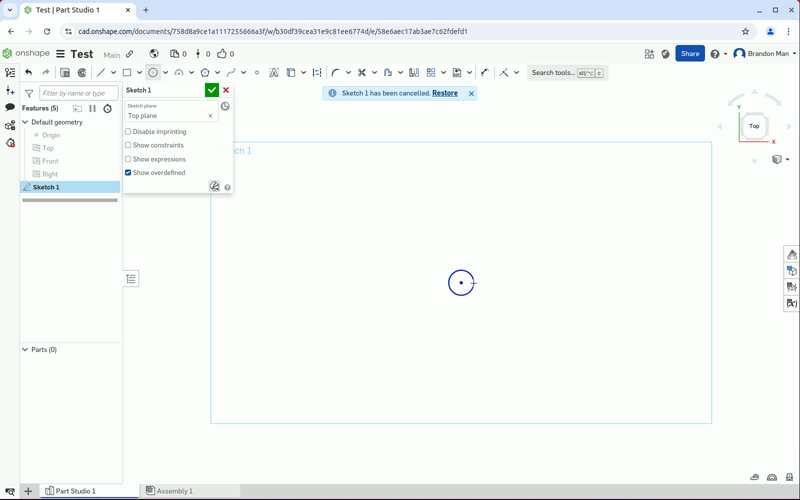
mouse_move(461, 282)
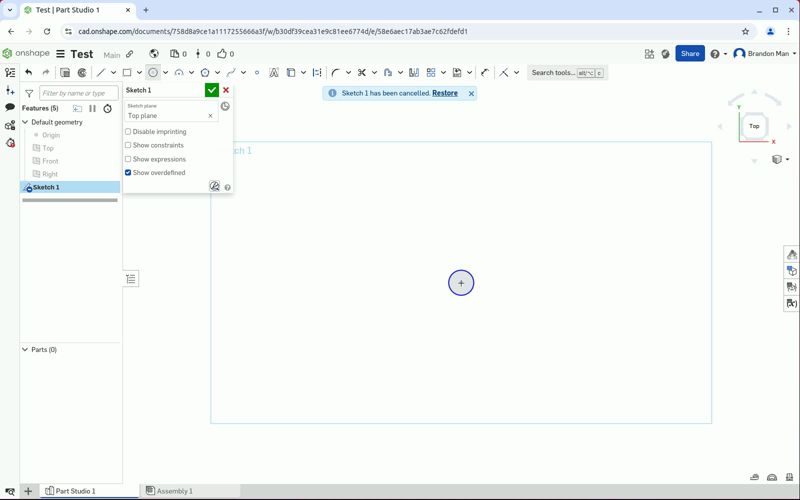
click(461, 282)
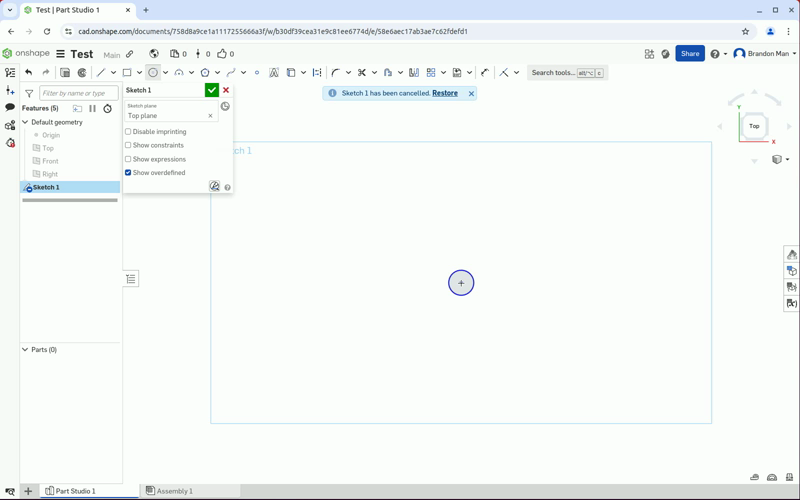
key_up(shift)
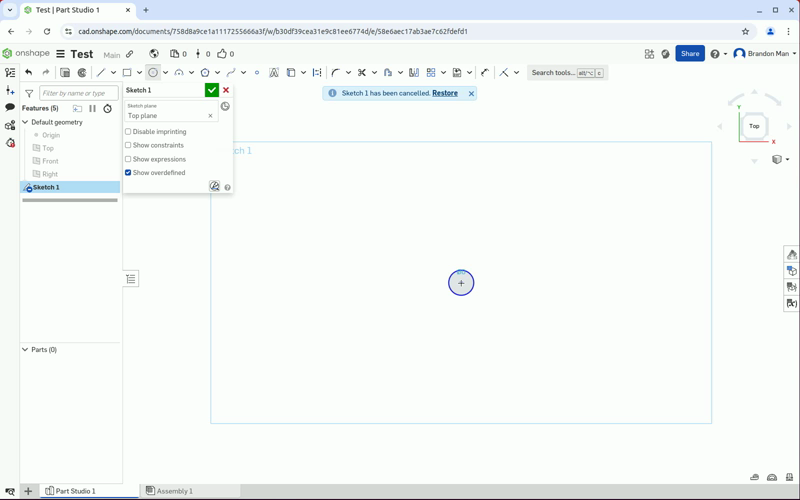
mouse_move(468, 282)
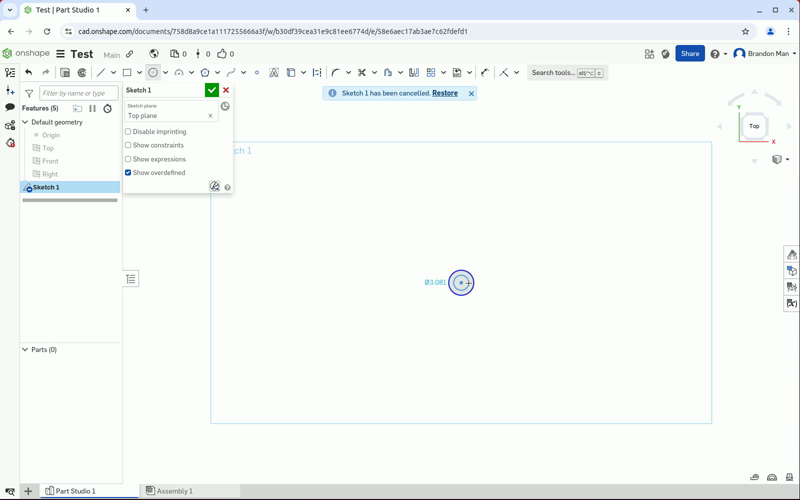
click(468, 282)
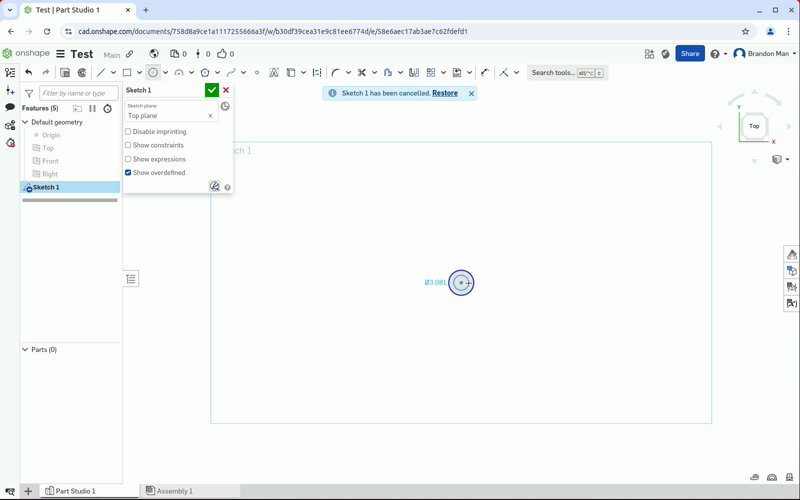
key(esc)
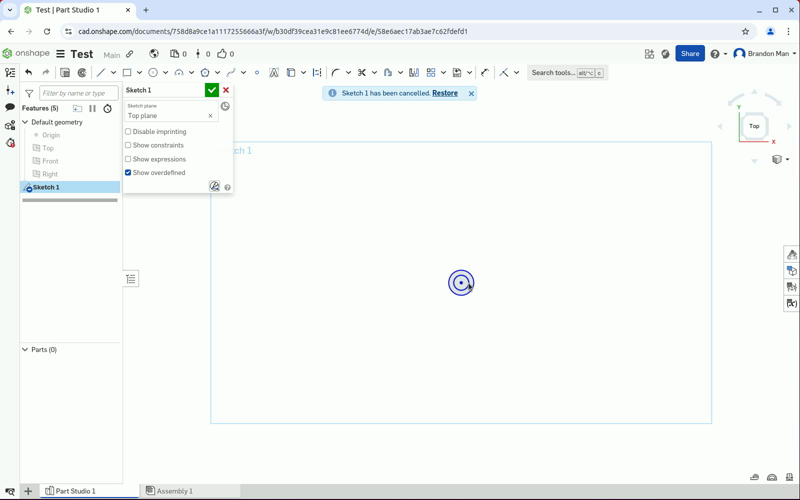
mouse_move(463, 291)
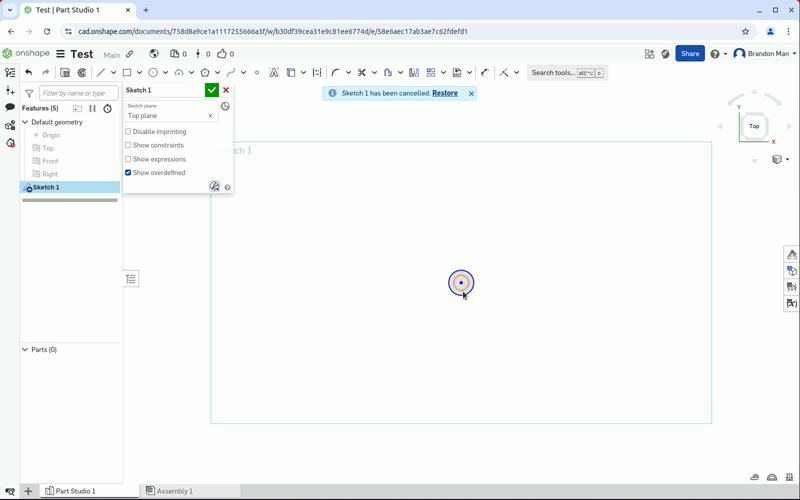
scroll(6)
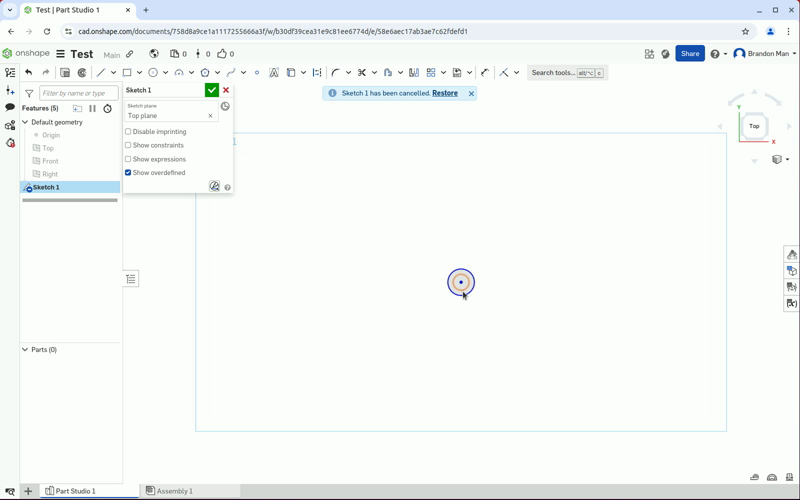
scroll(6)
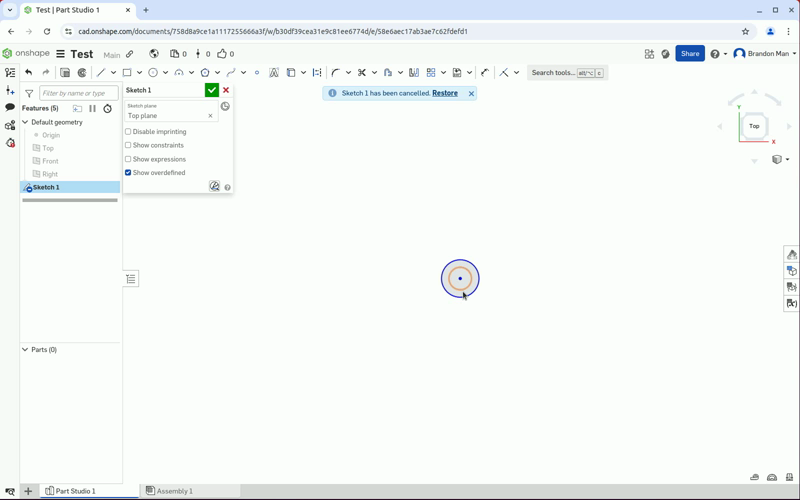
scroll(6)
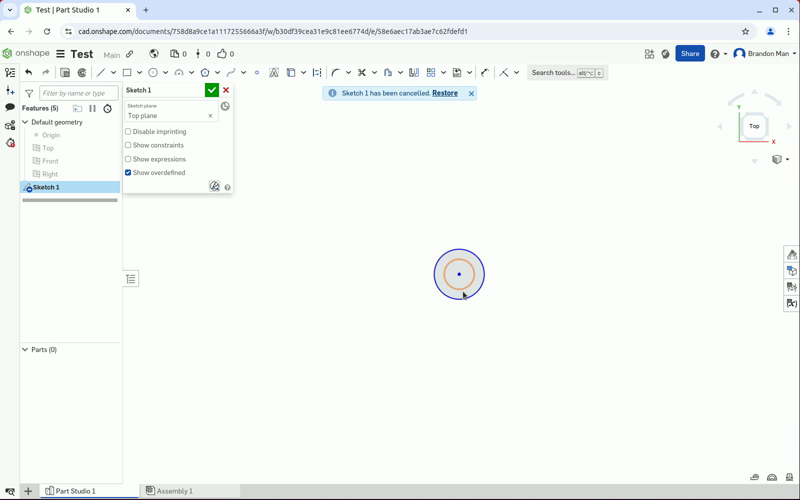
scroll(6)
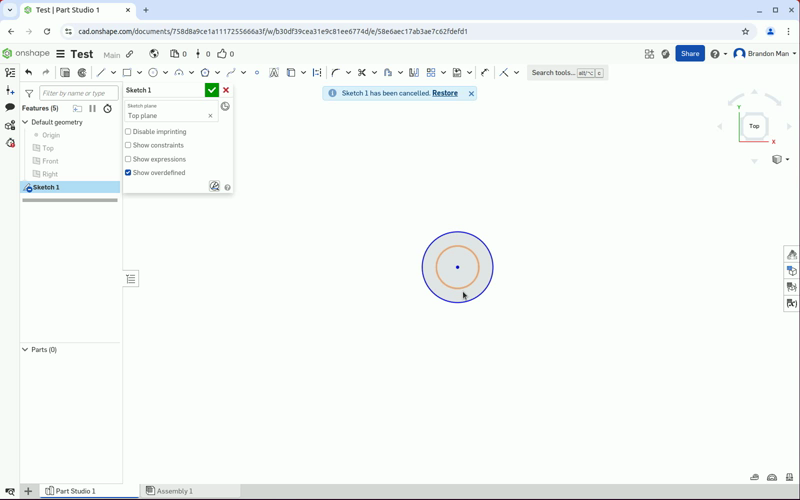
scroll(6)
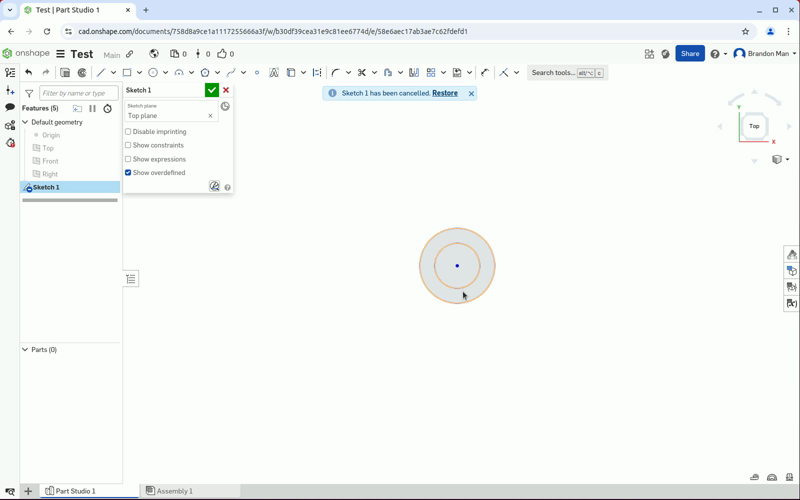
scroll(6)
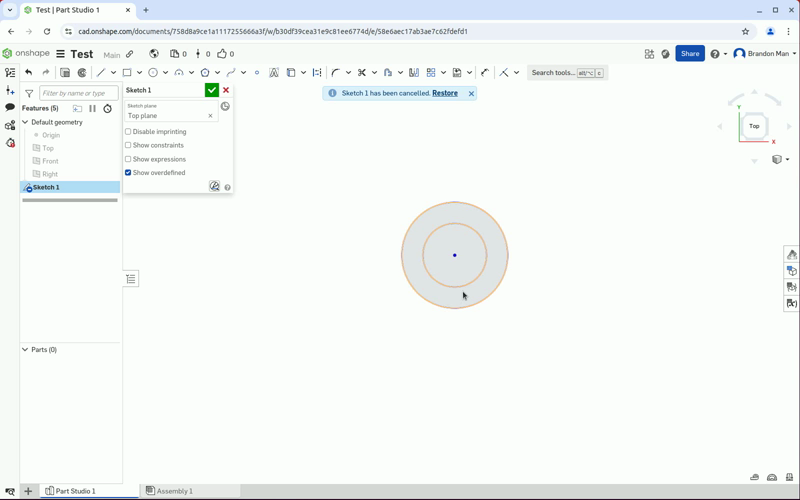
scroll(6)
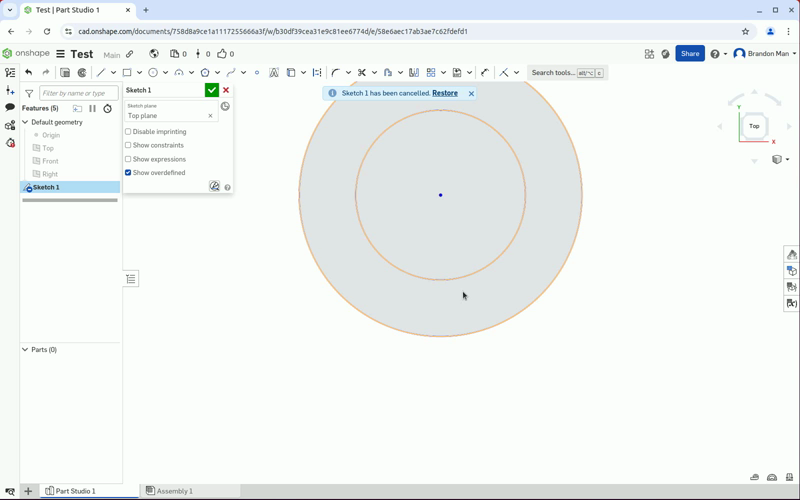
click(463, 291)
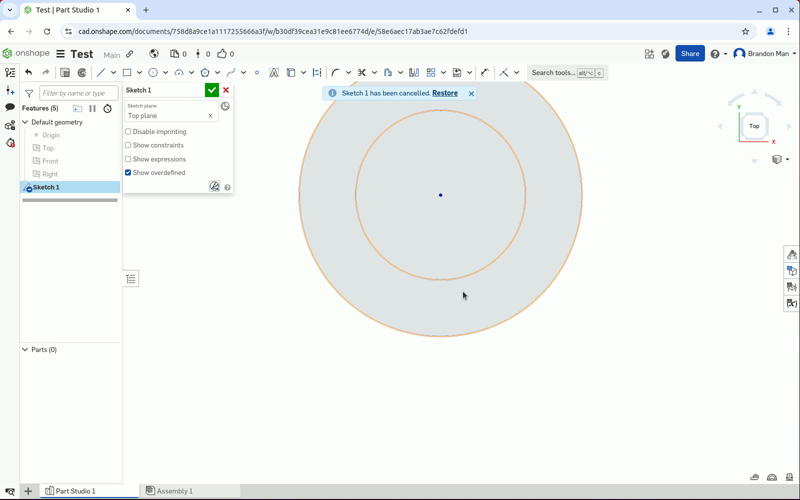
scroll(-6)
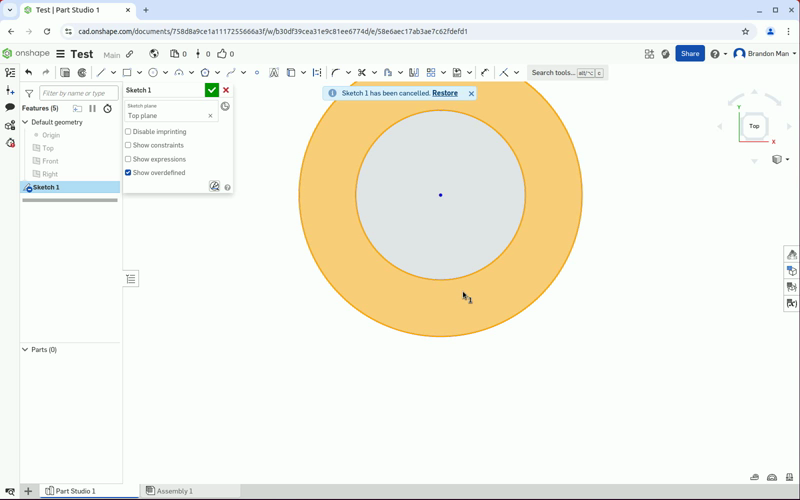
scroll(-6)
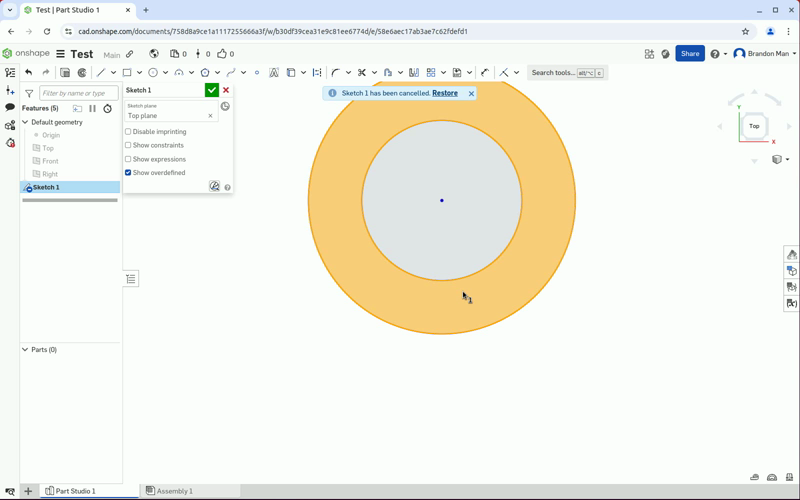
scroll(-6)
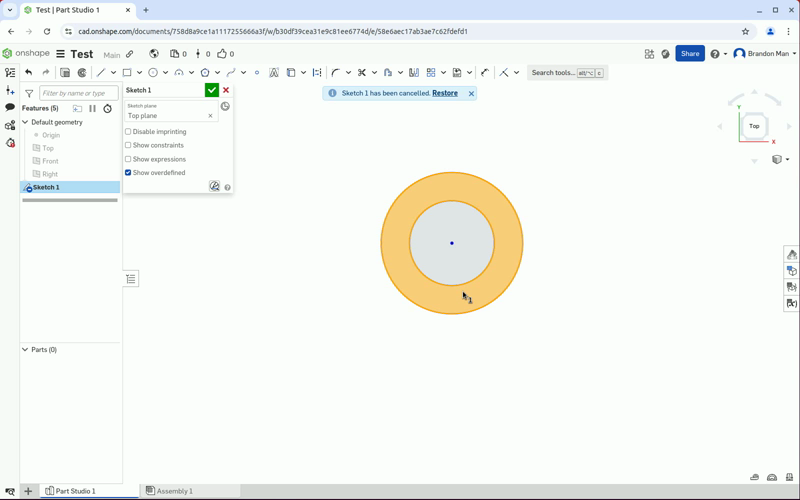
scroll(-6)
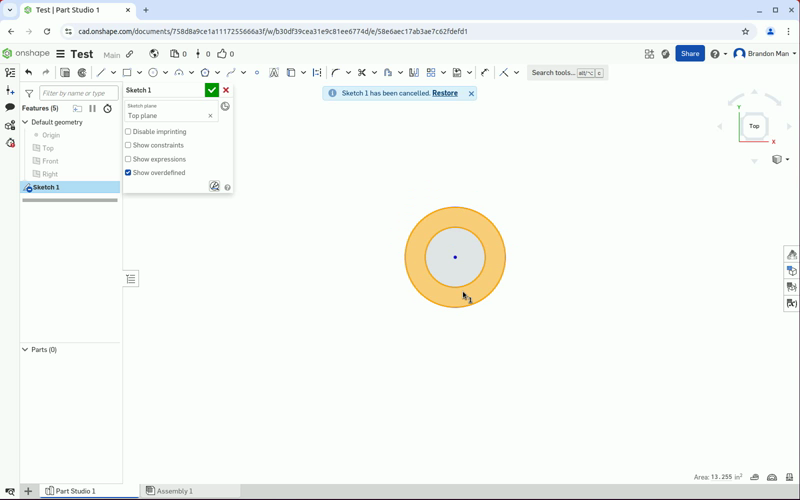
scroll(-6)
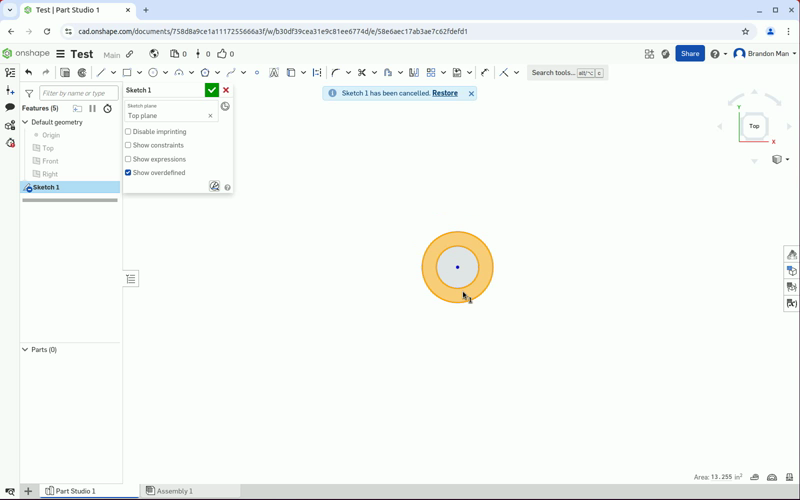
scroll(-6)
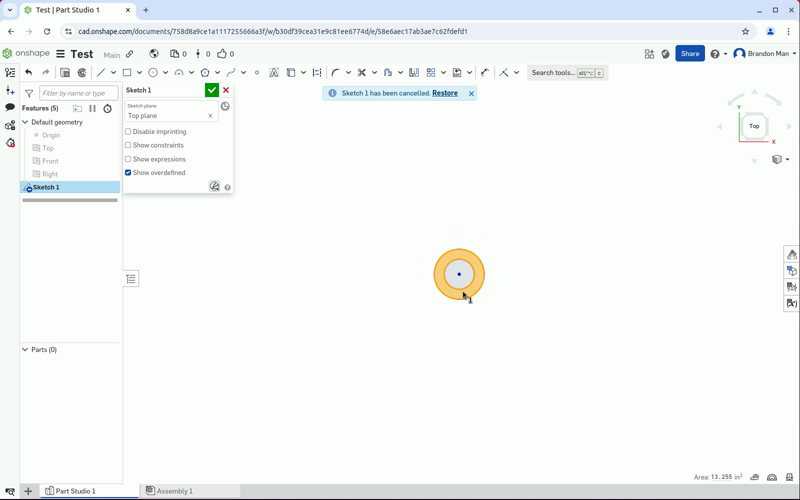
scroll(-6)
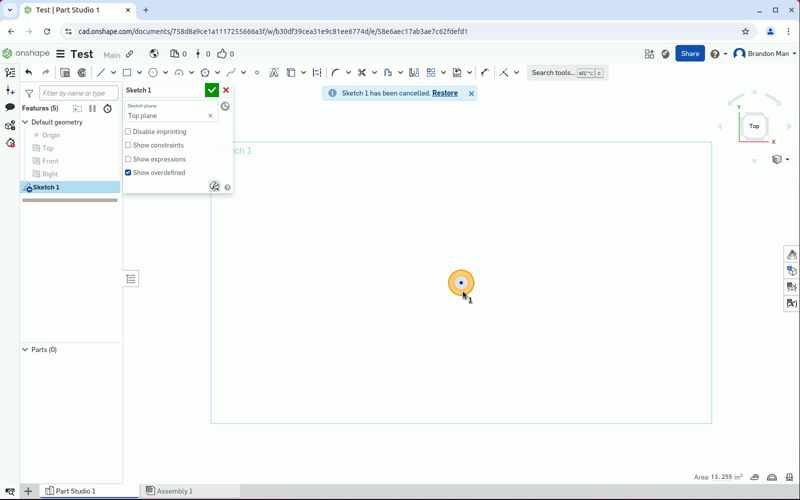
mouse_move(73, 352)
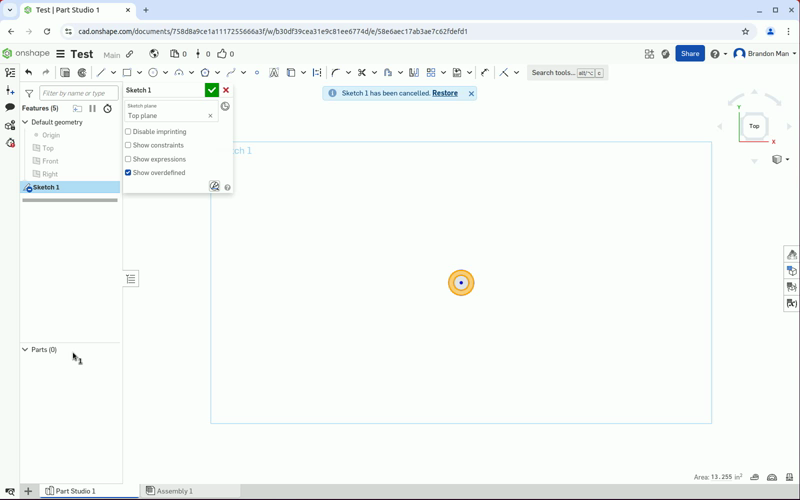
key(shift+y)
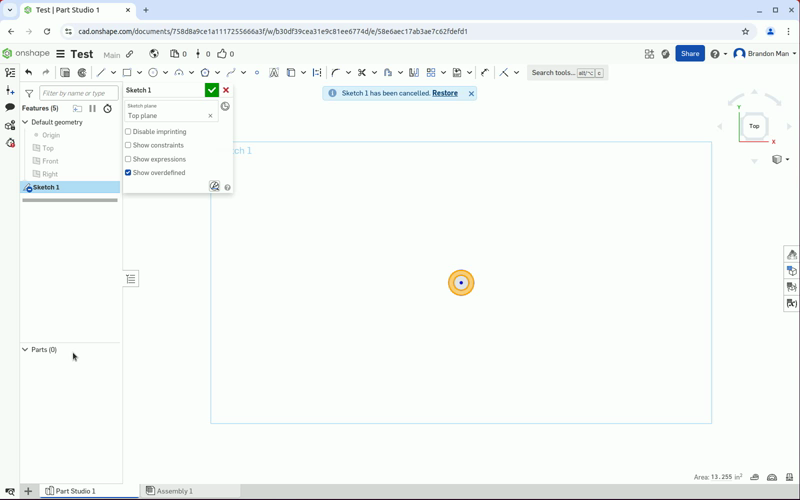
key(shift+e)
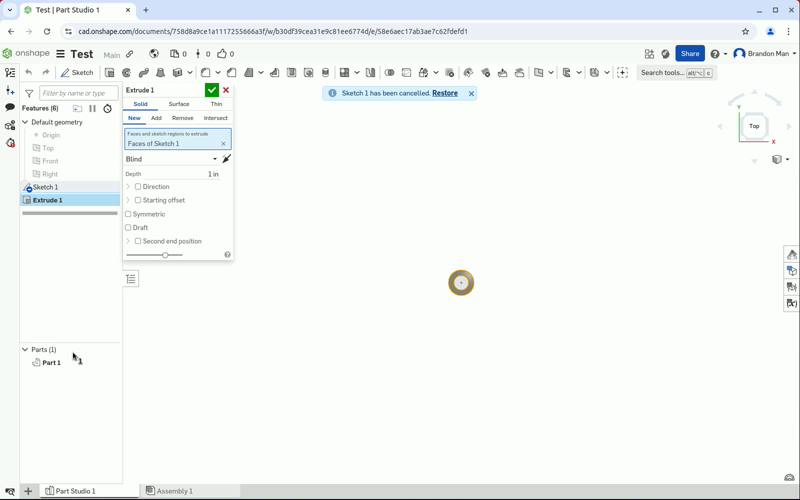
mouse_move(143, 106)
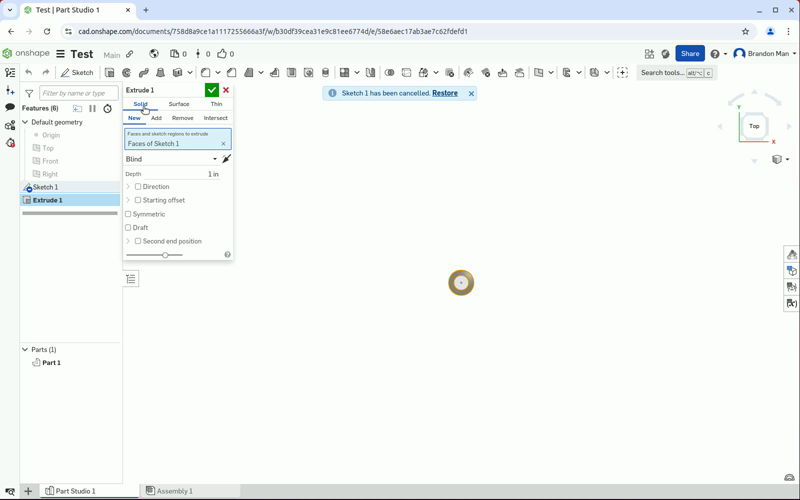
click(143, 106)
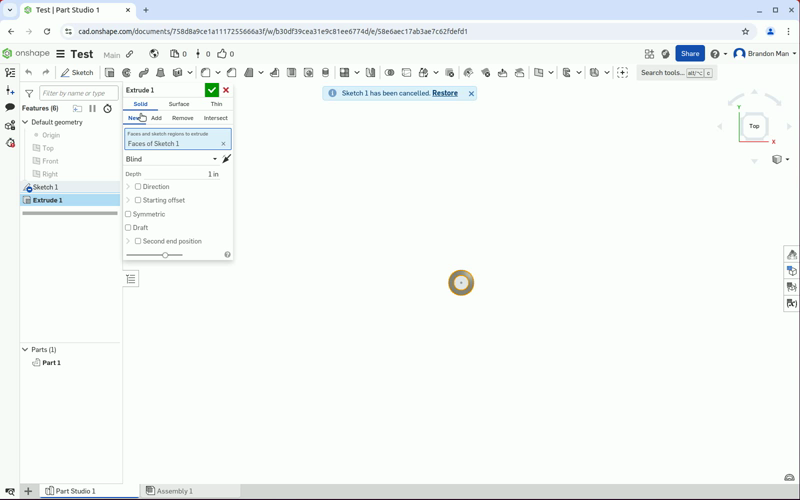
mouse_move(137, 120)
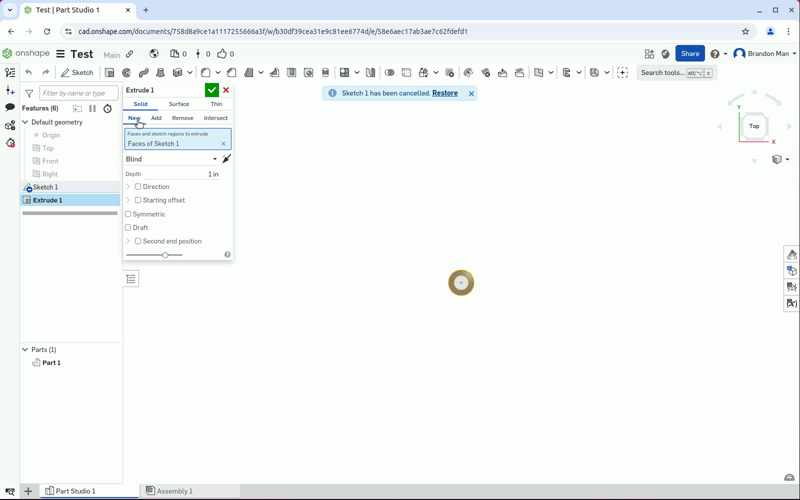
click(137, 120)
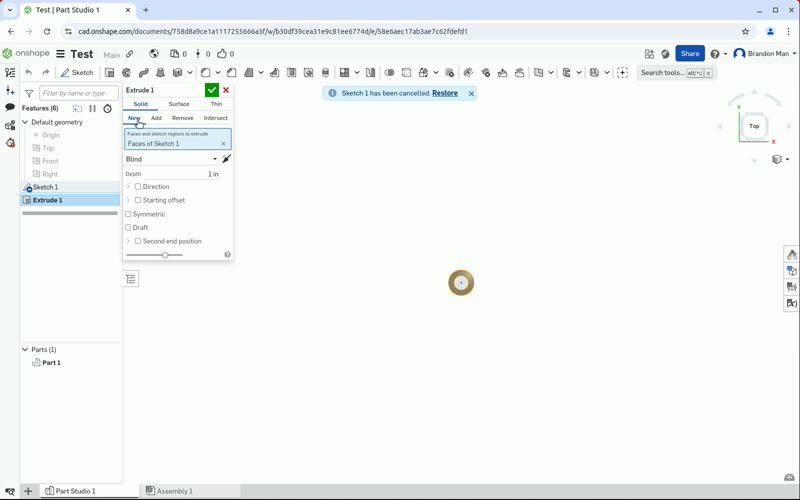
key(tab, 4)
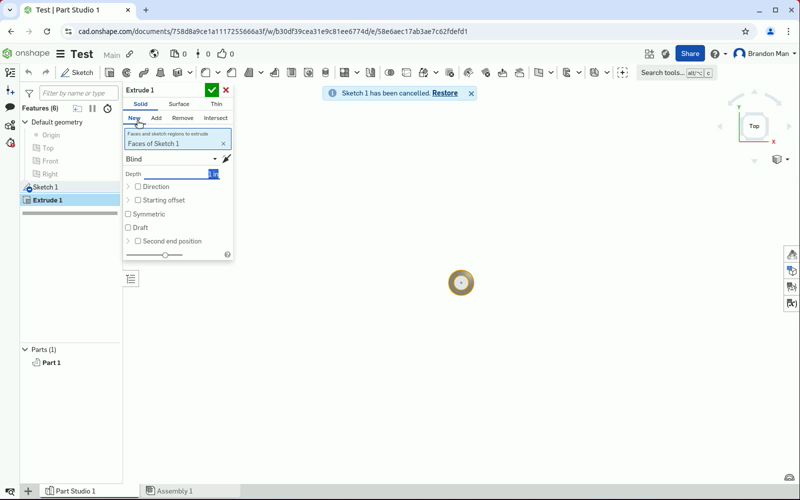
text(5.777)
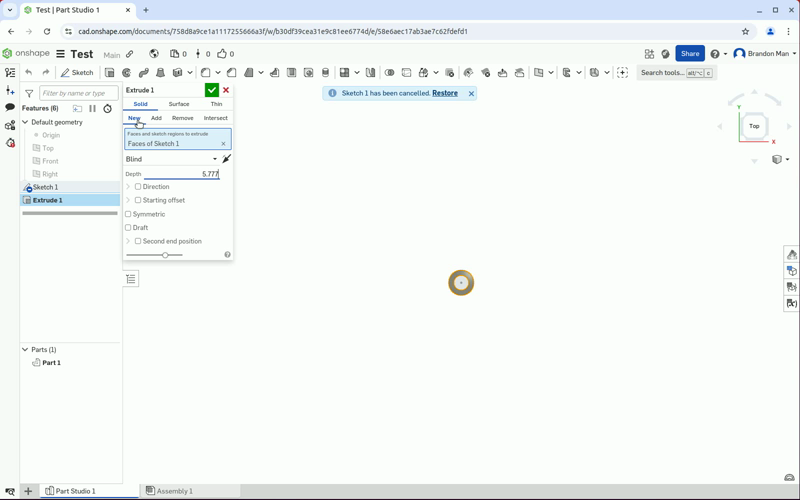
key(enter)
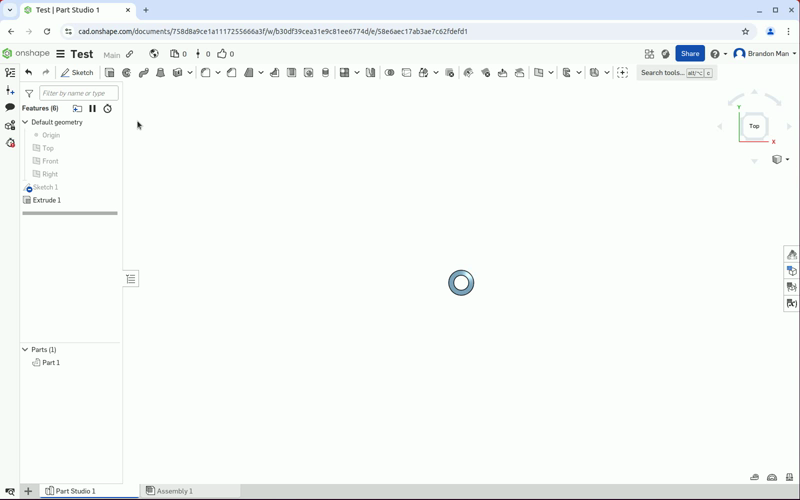
key(shift+h)
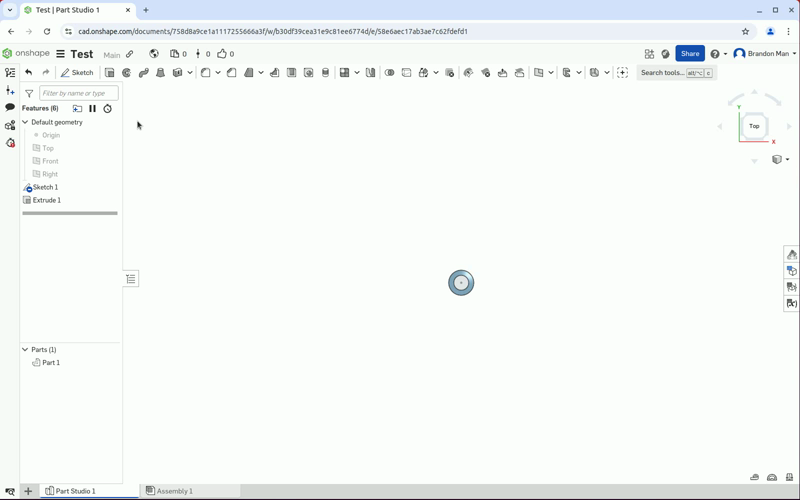
key(shift+h)
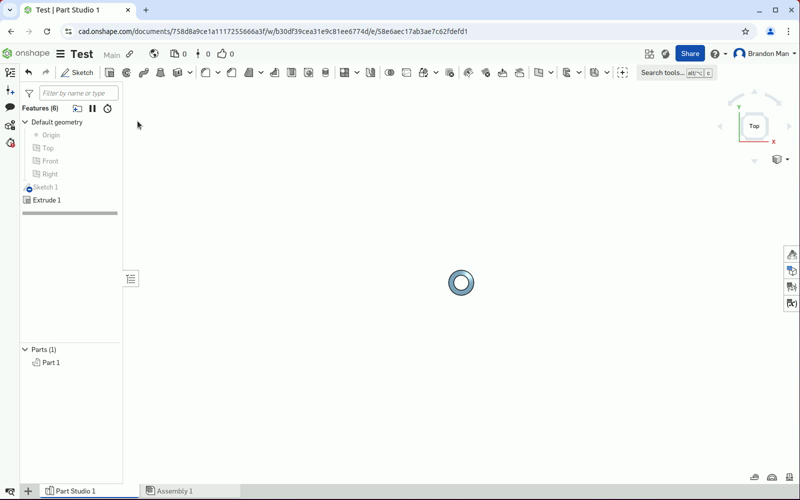
mouse_move(73, 189)
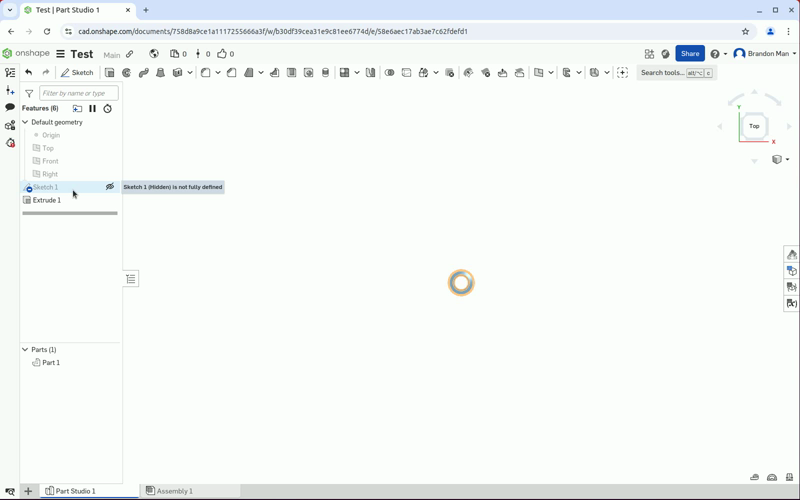
click(73, 189)
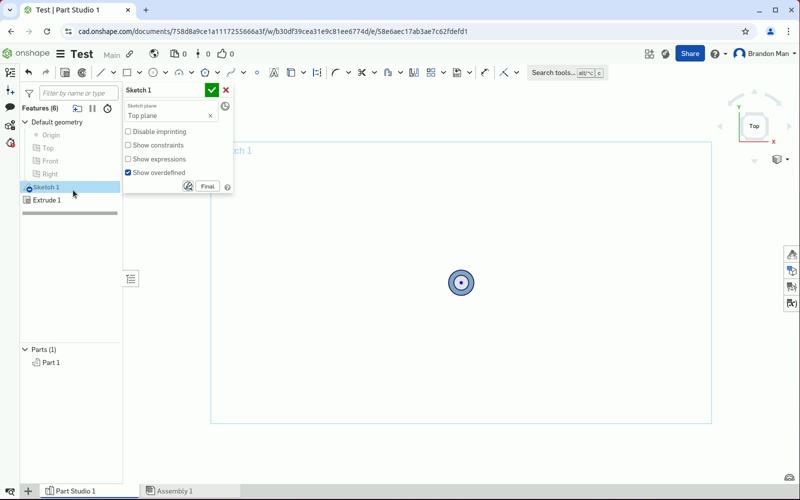
mouse_move(229, 92)
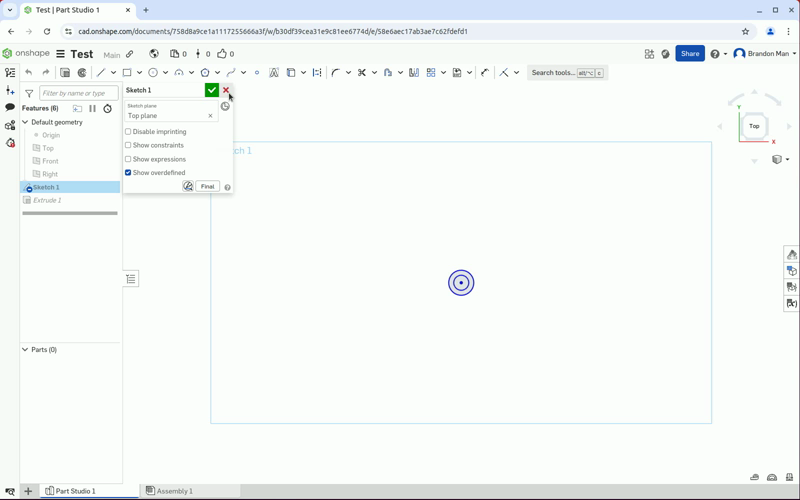
click(229, 92)
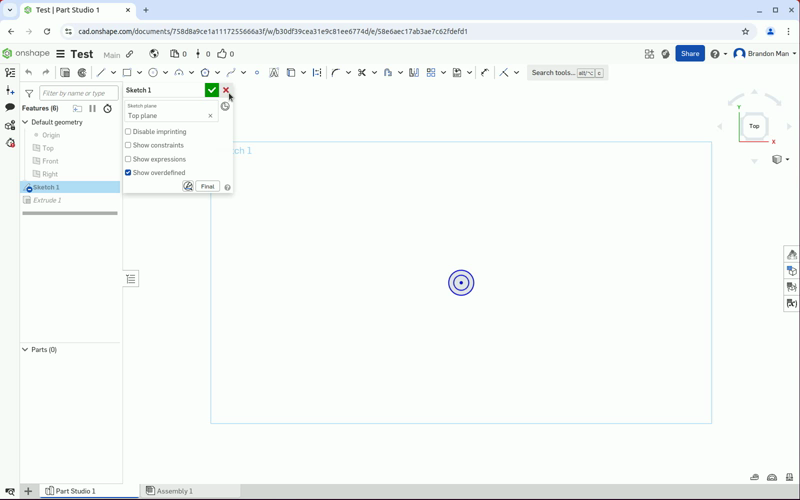
key(shift+s)
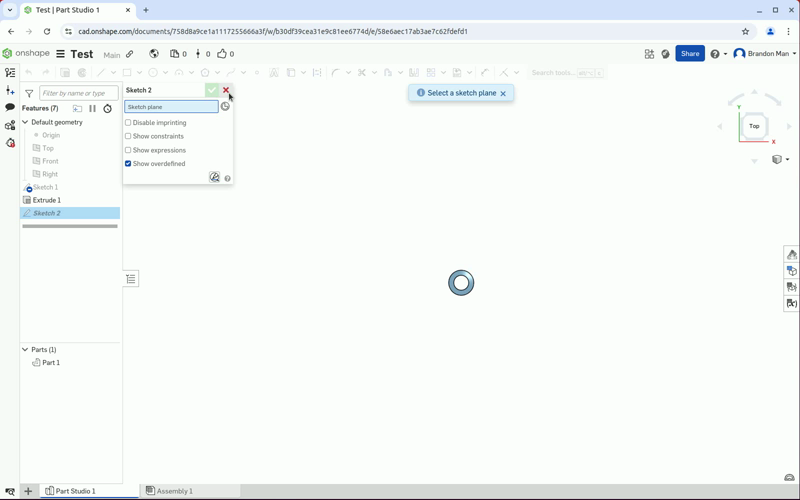
mouse_move(73, 150)
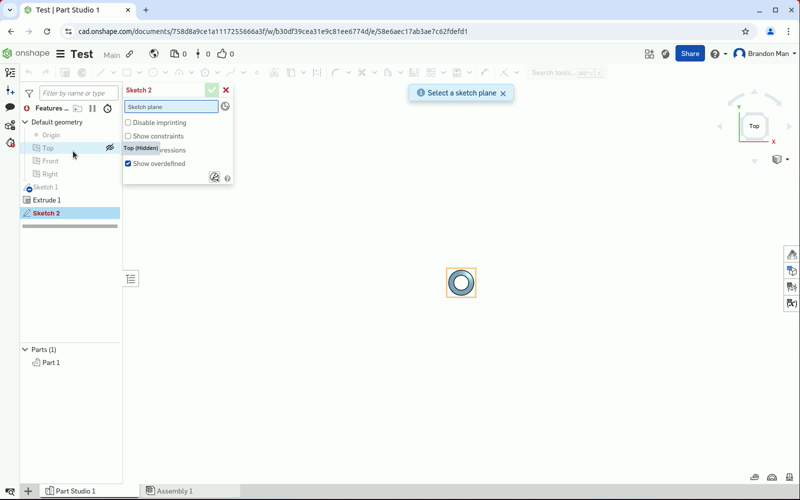
click(73, 150)
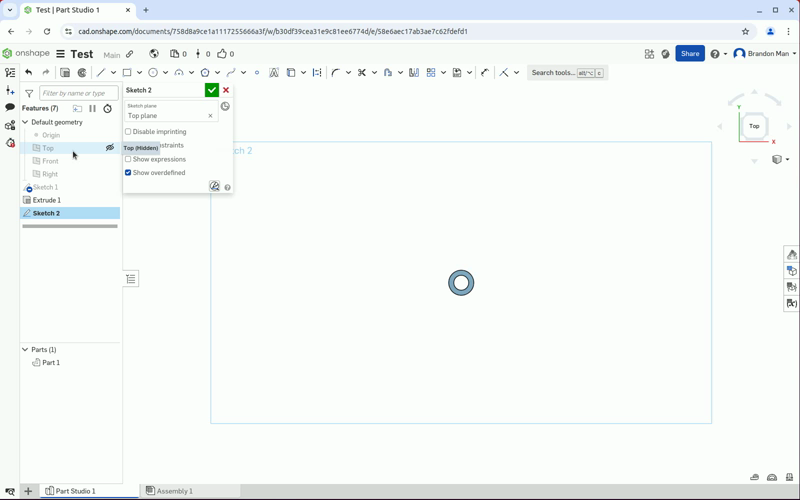
mouse_move(73, 352)
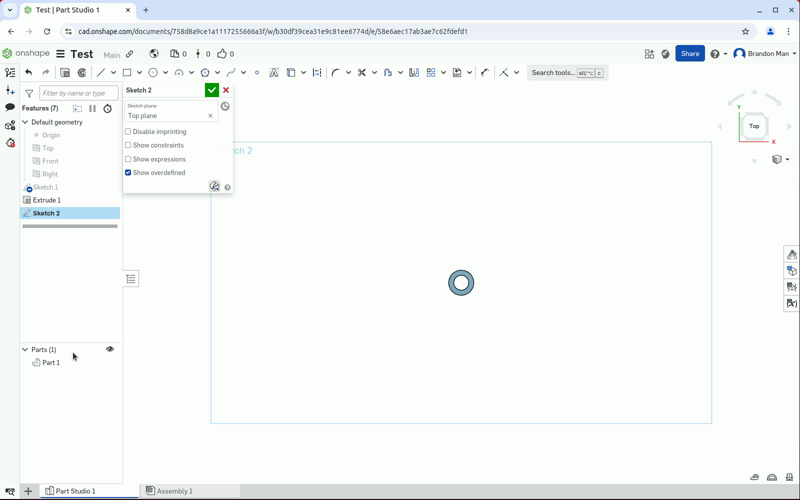
key(y)
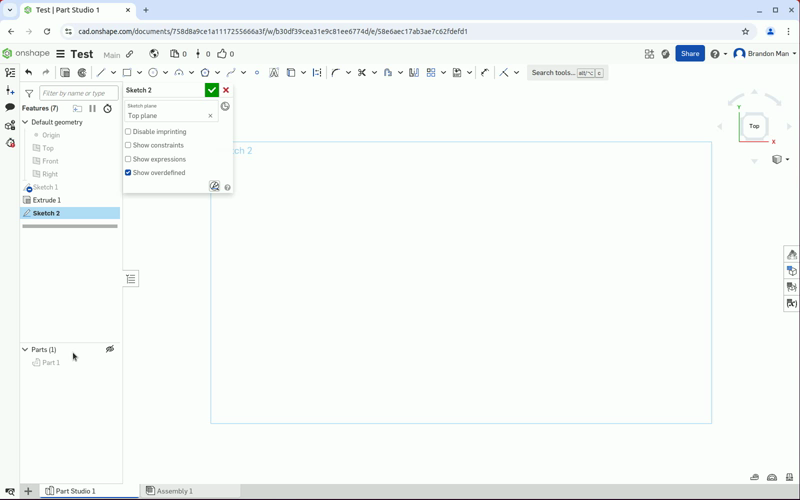
key(c)
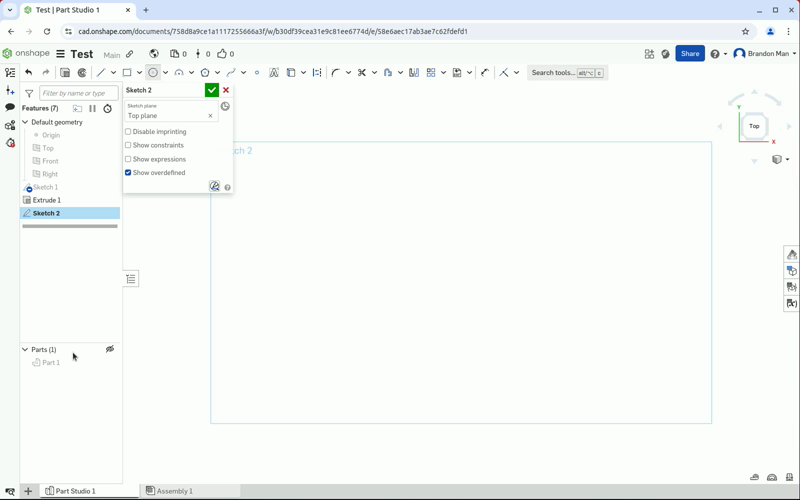
key_down(shift)
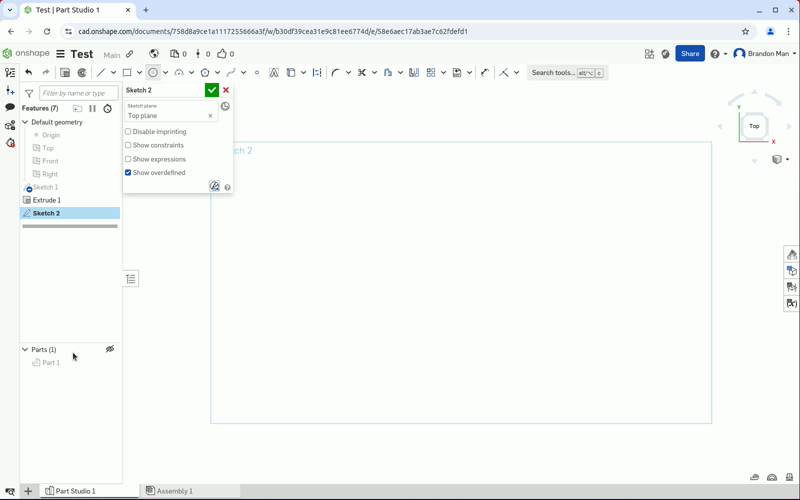
mouse_move(461, 282)
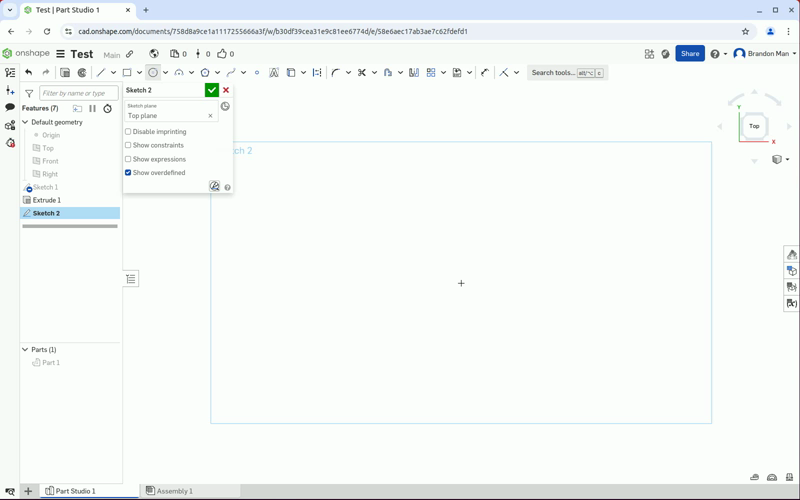
click(461, 282)
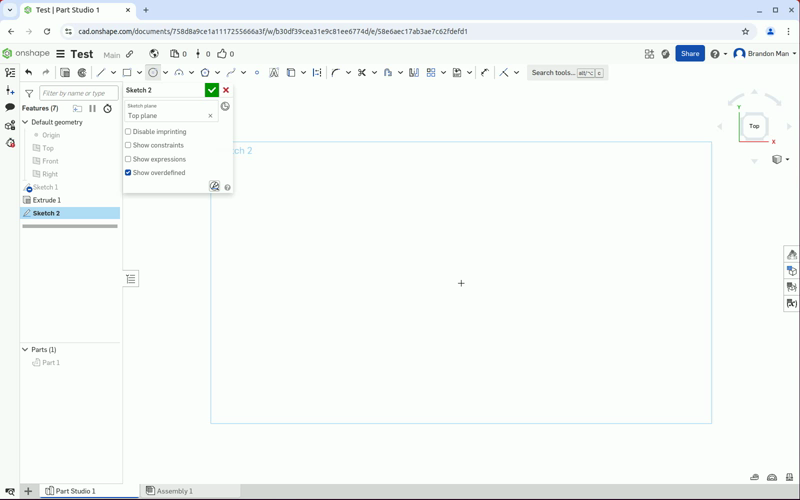
key_up(shift)
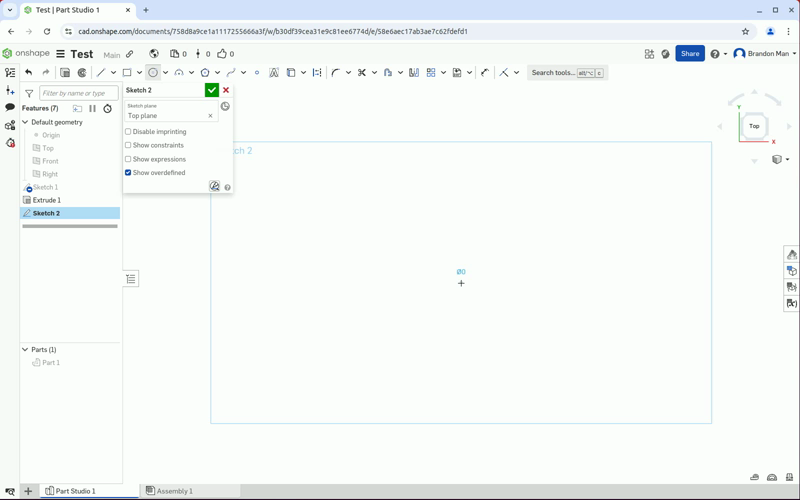
mouse_move(468, 282)
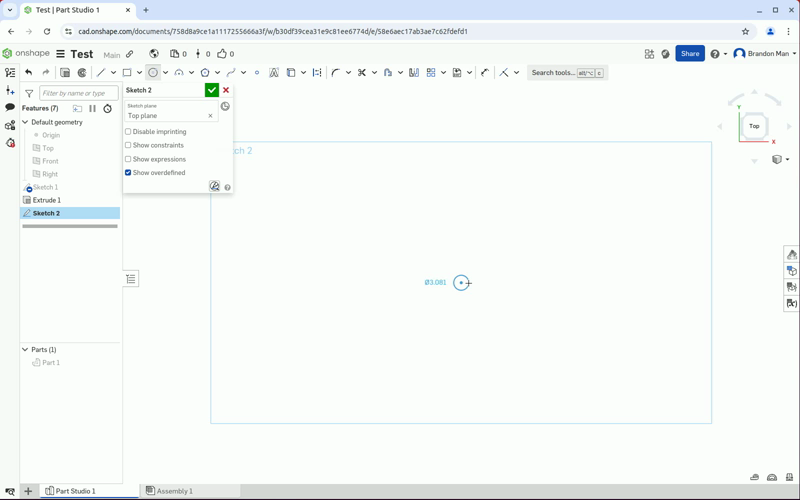
click(468, 282)
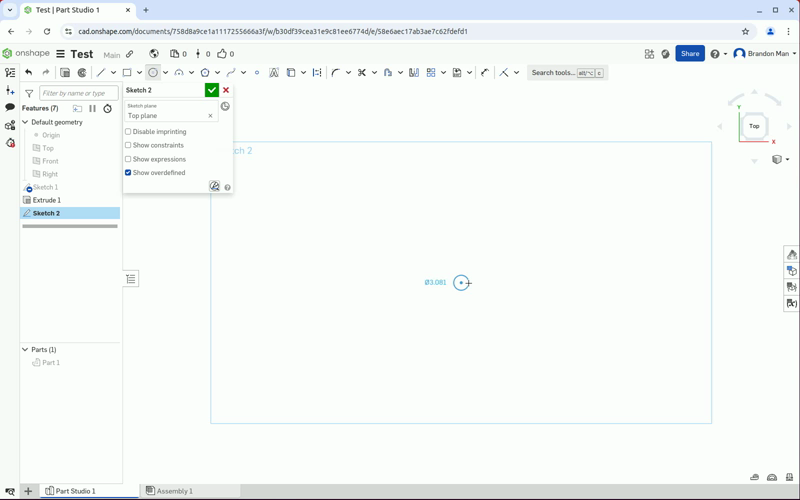
key(esc)
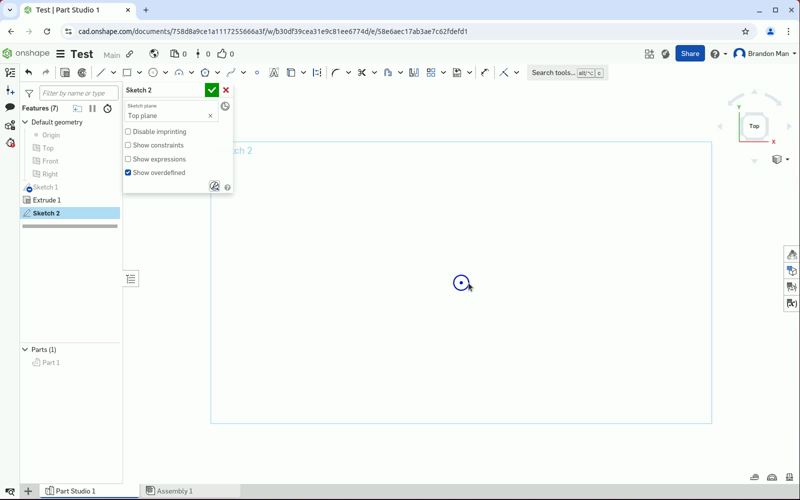
key(c)
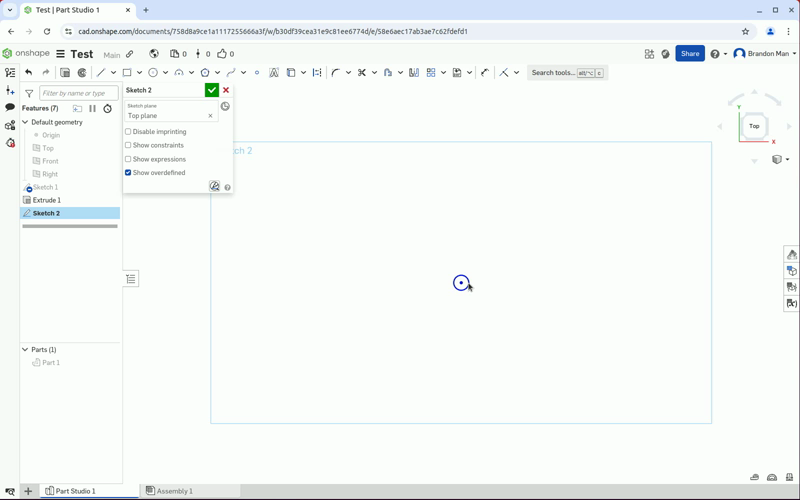
key_down(shift)
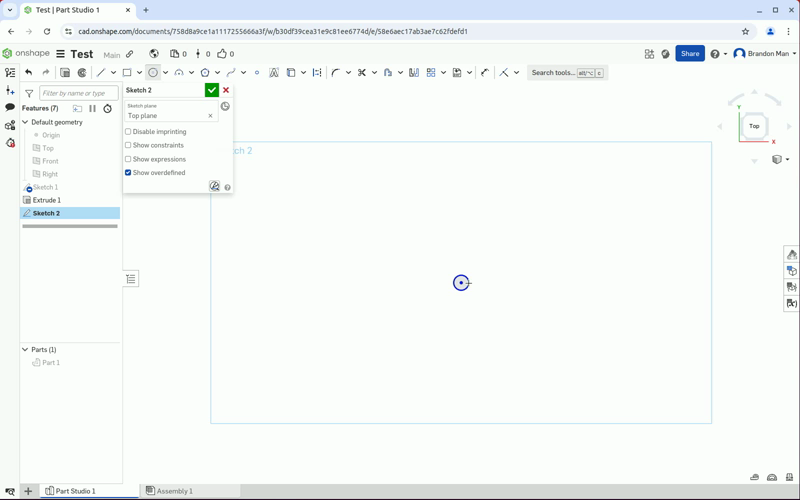
mouse_move(461, 282)
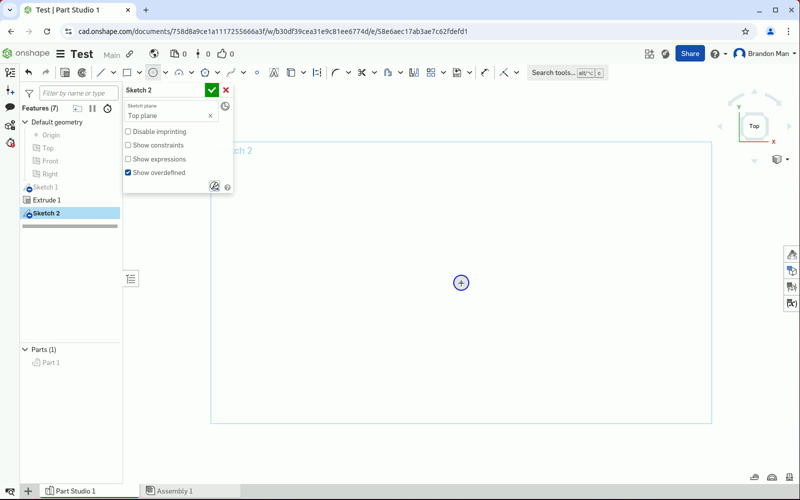
click(461, 282)
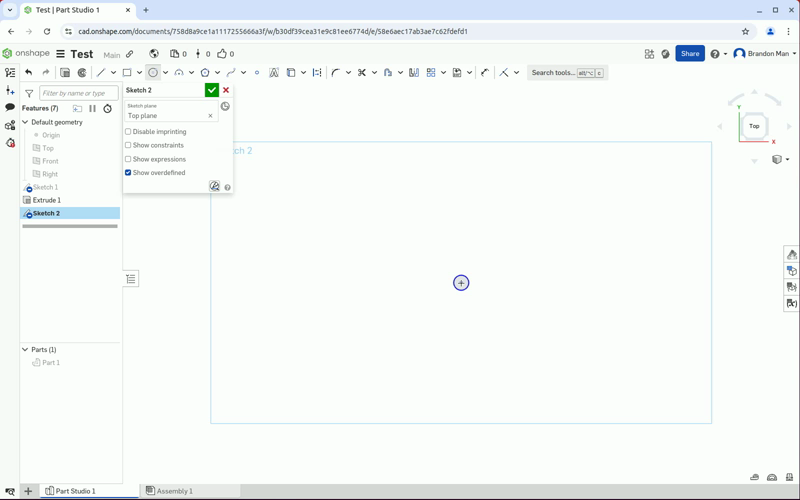
key_up(shift)
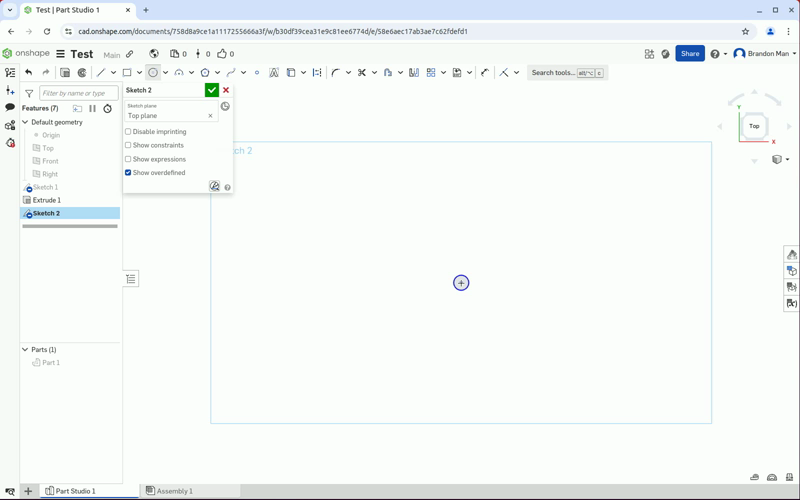
mouse_move(466, 282)
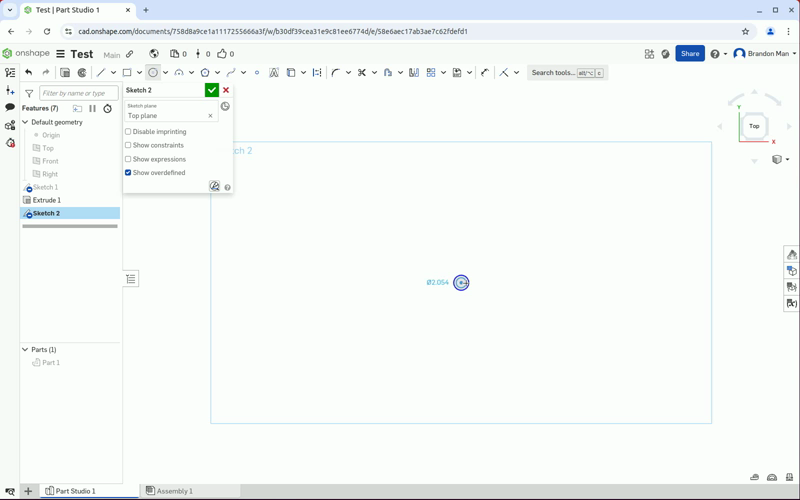
scroll(6)
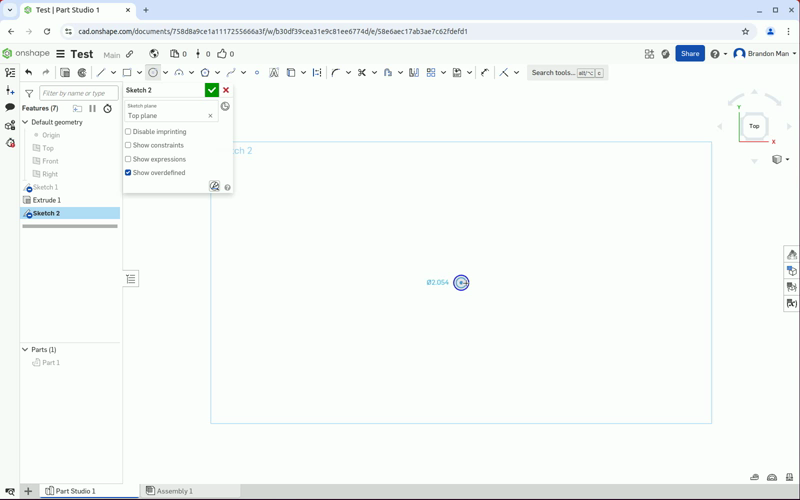
scroll(6)
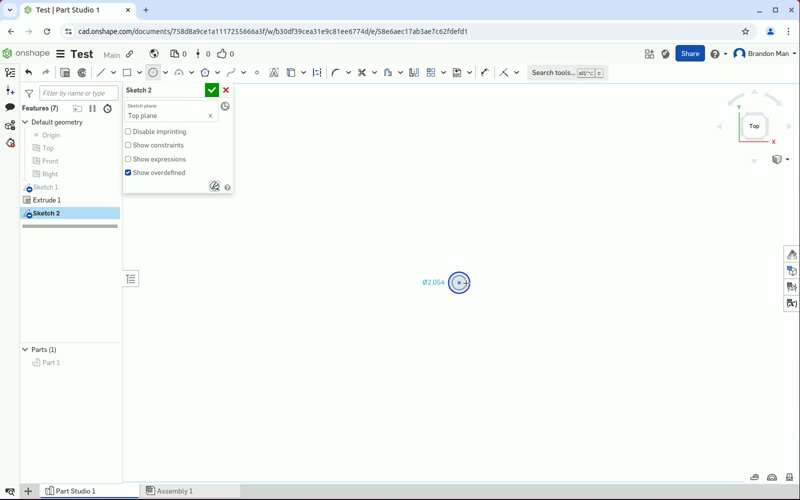
scroll(6)
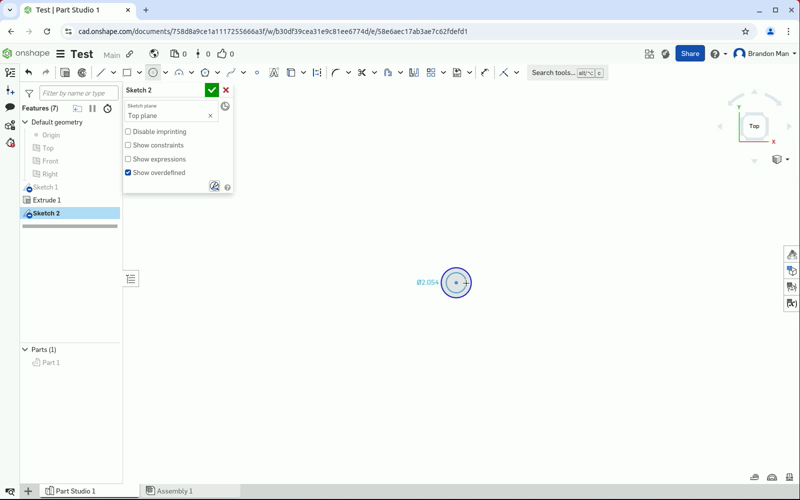
scroll(6)
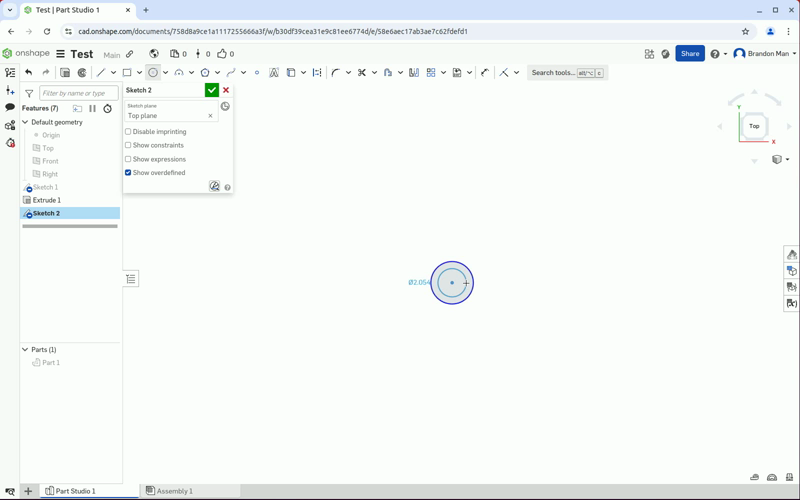
scroll(6)
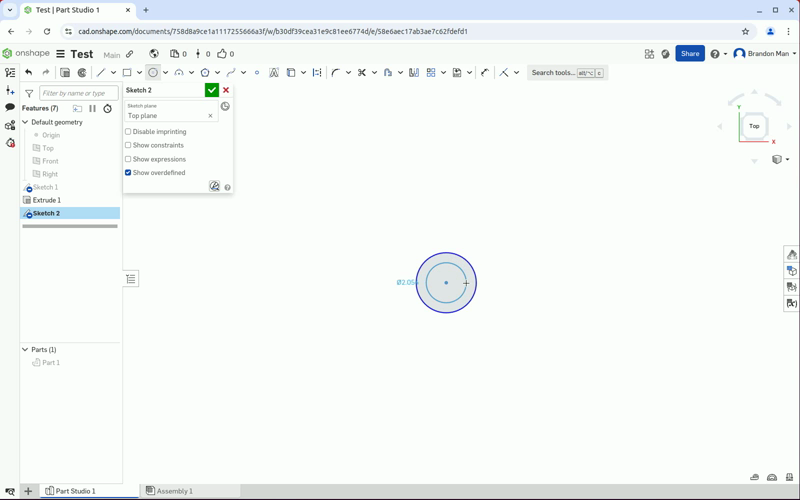
scroll(6)
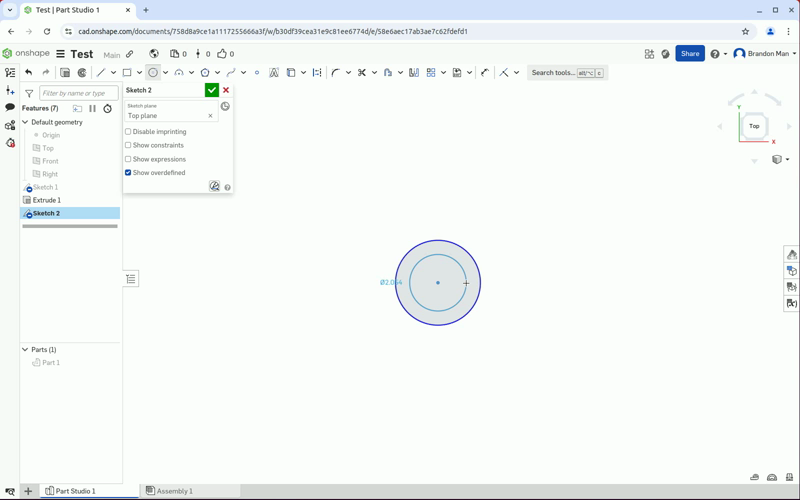
scroll(6)
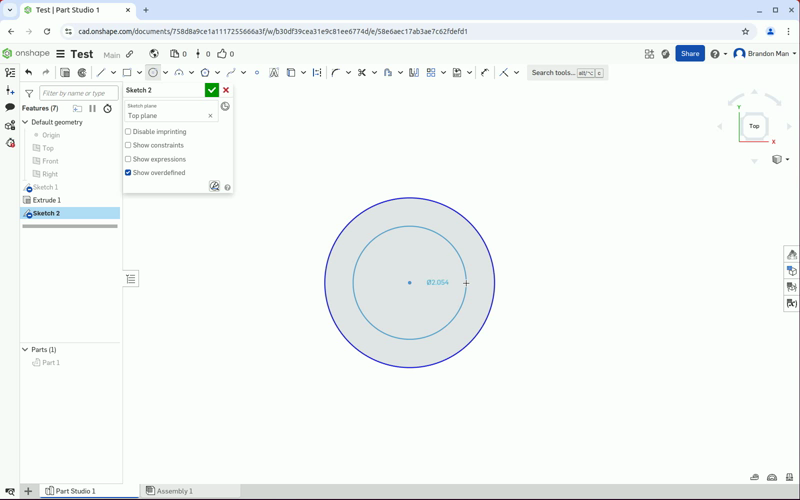
click(466, 282)
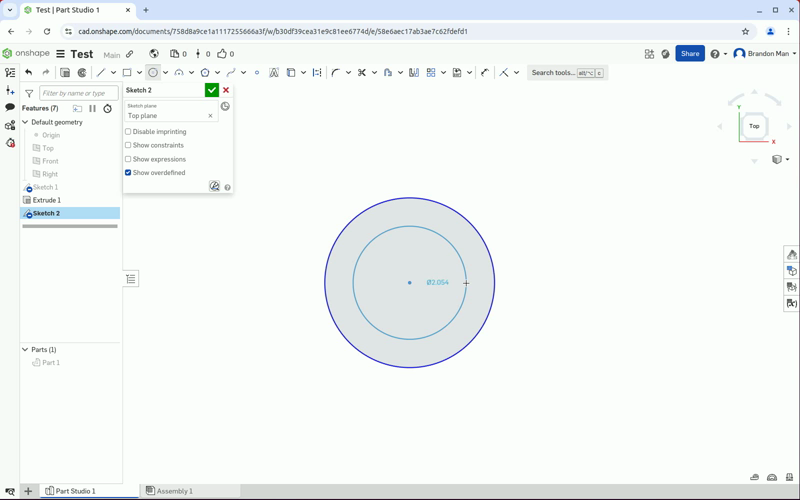
scroll(-6)
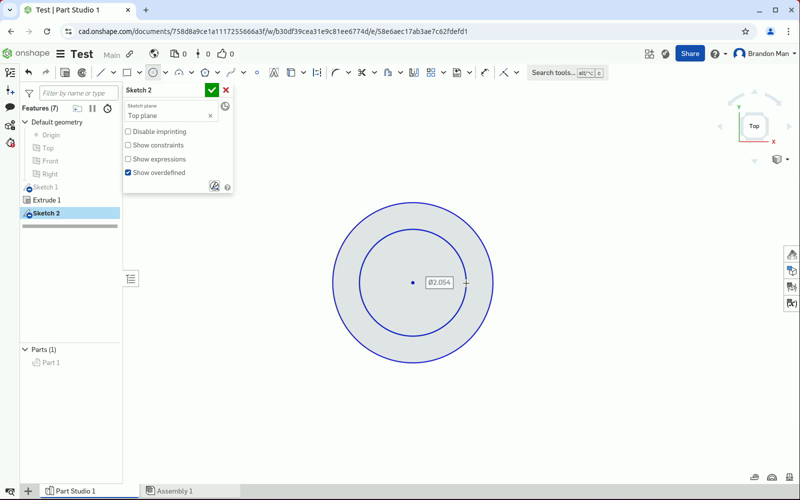
scroll(-6)
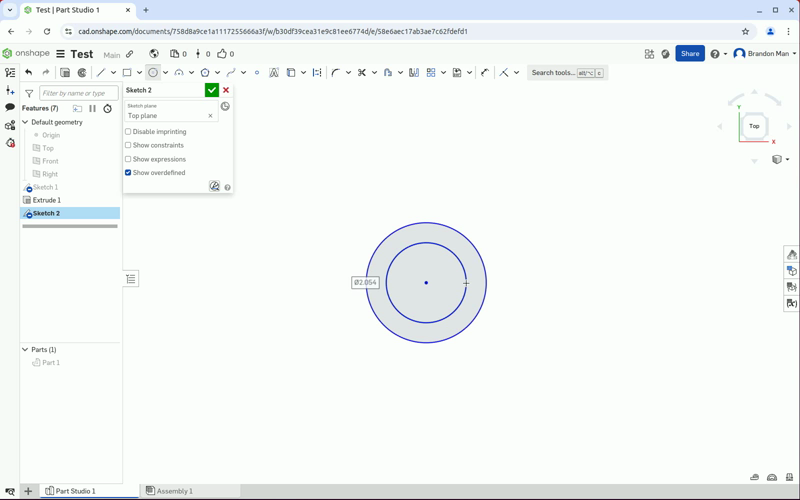
scroll(-6)
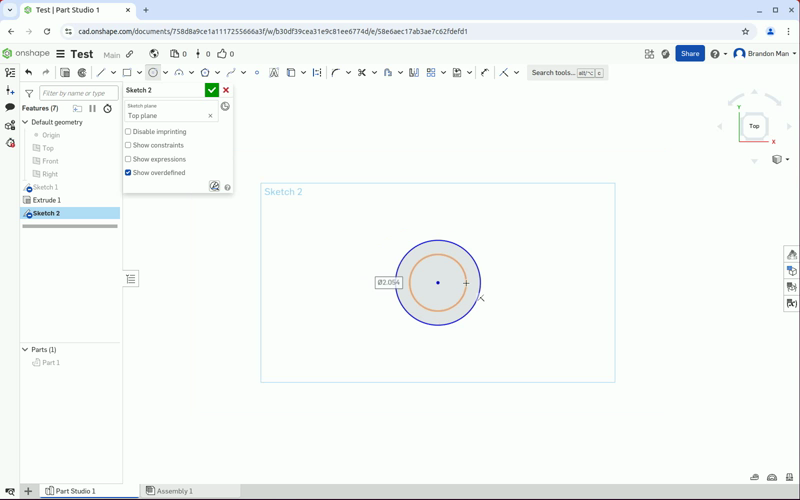
scroll(-6)
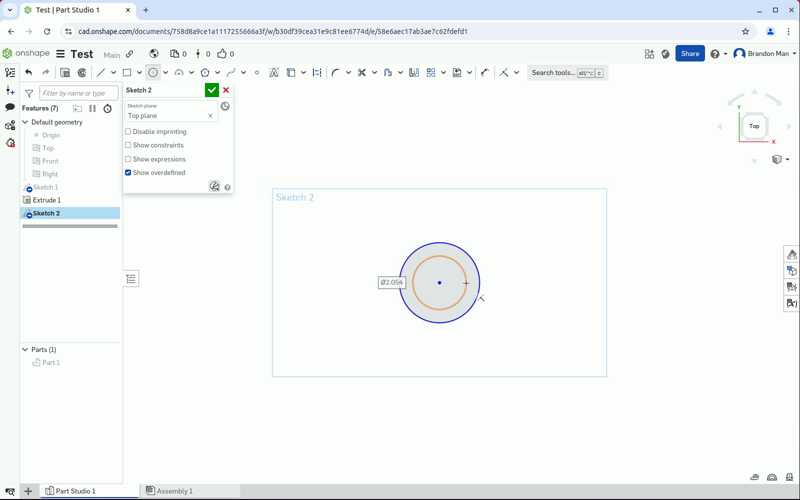
scroll(-6)
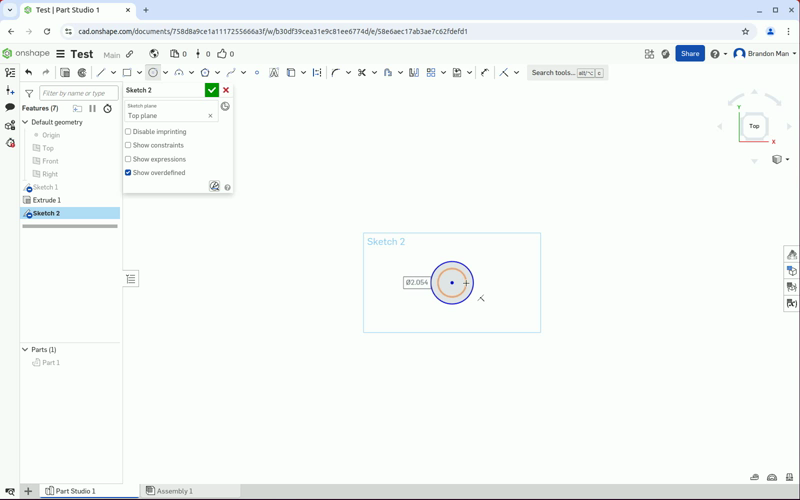
scroll(-6)
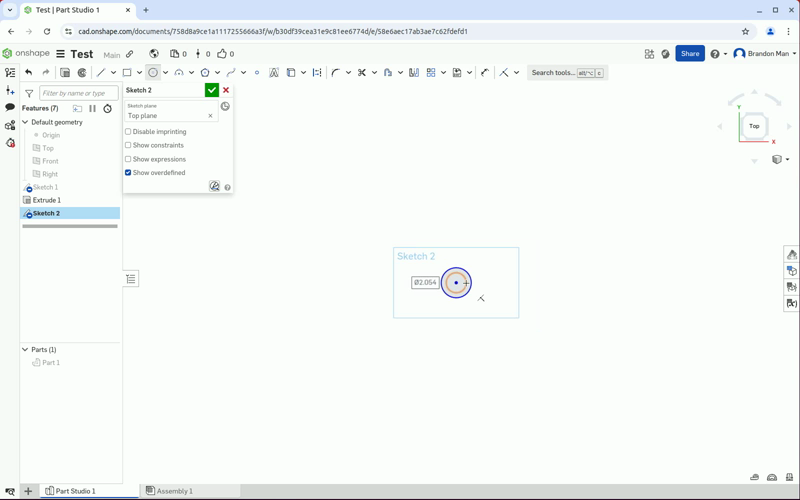
scroll(-6)
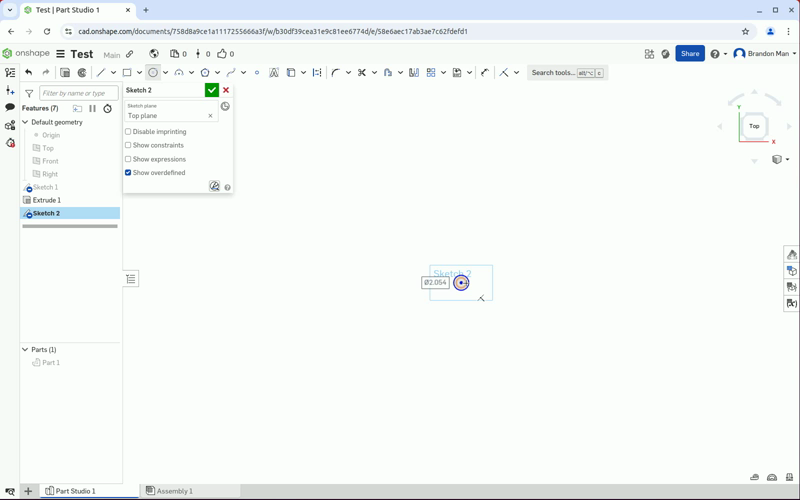
key(esc)
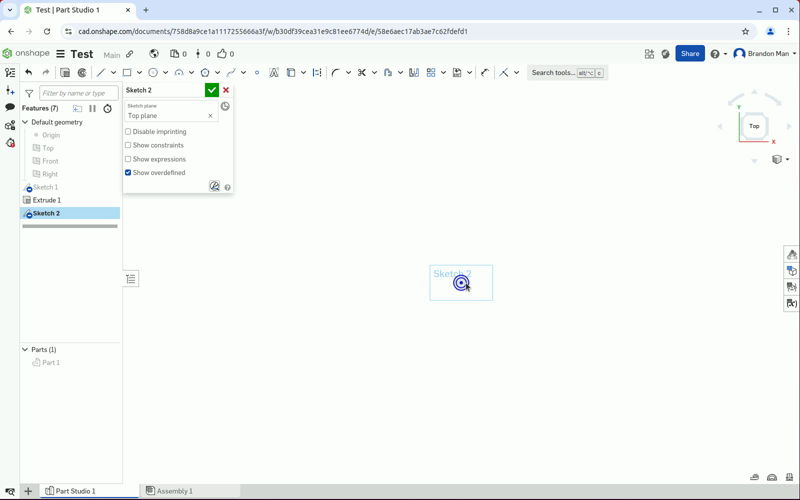
mouse_move(462, 287)
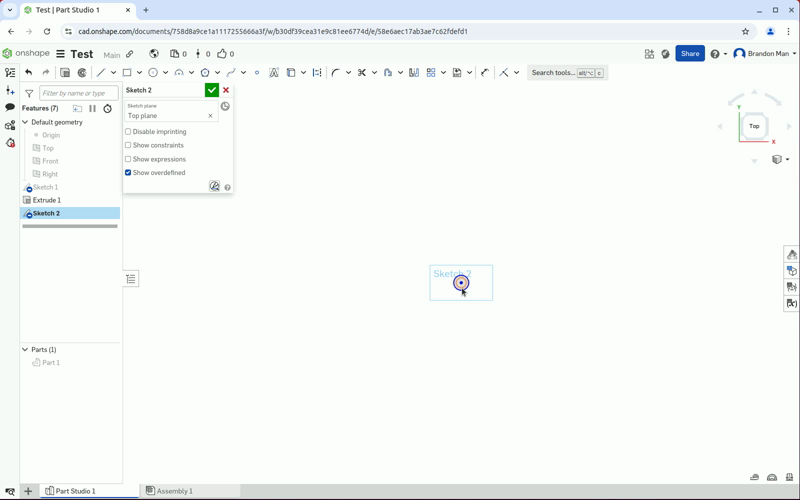
scroll(6)
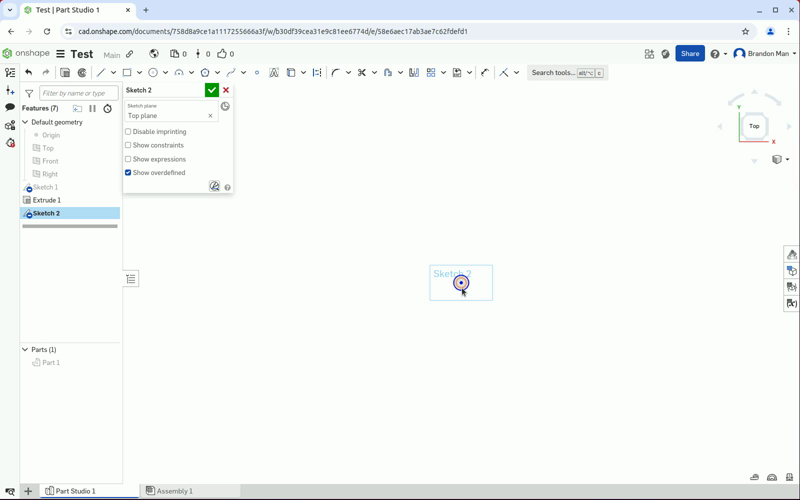
scroll(6)
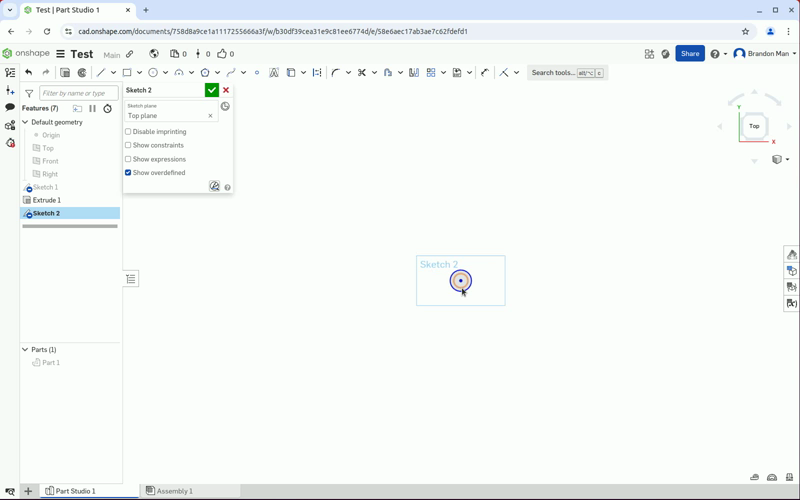
scroll(6)
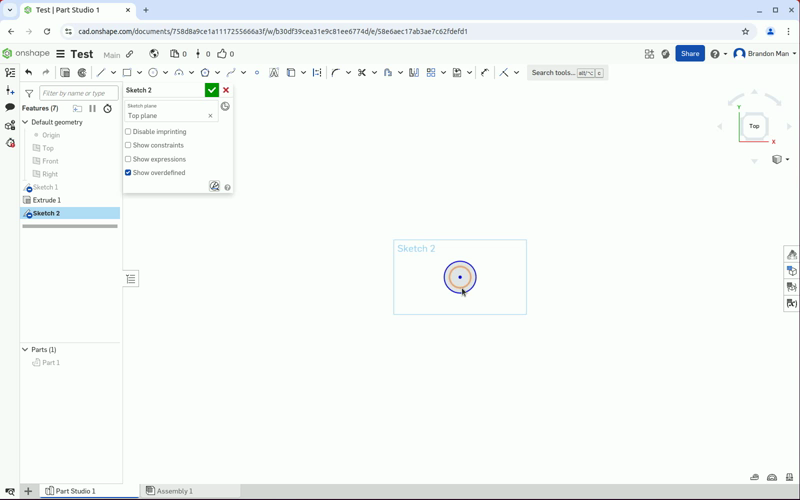
scroll(6)
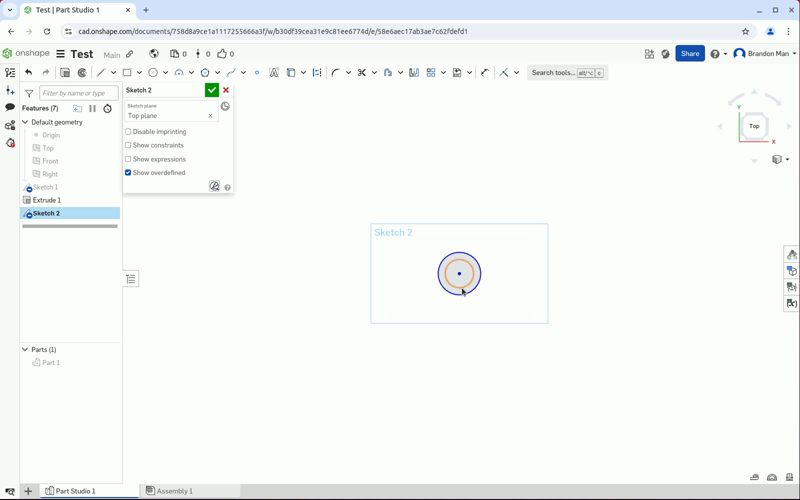
scroll(6)
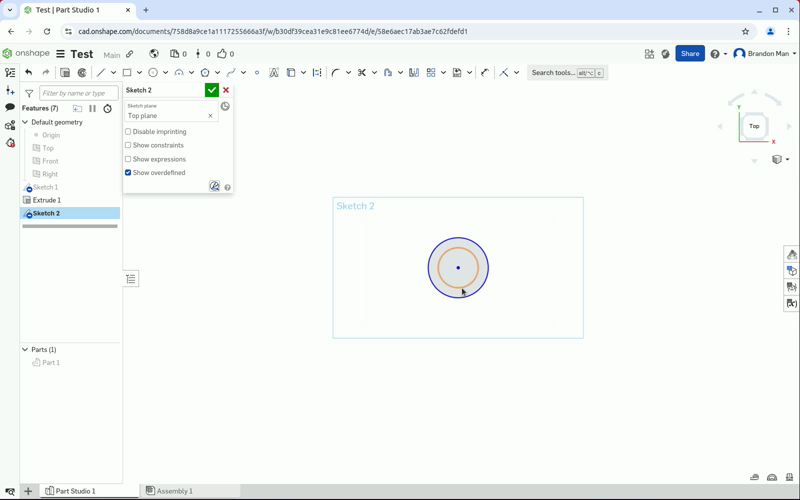
scroll(6)
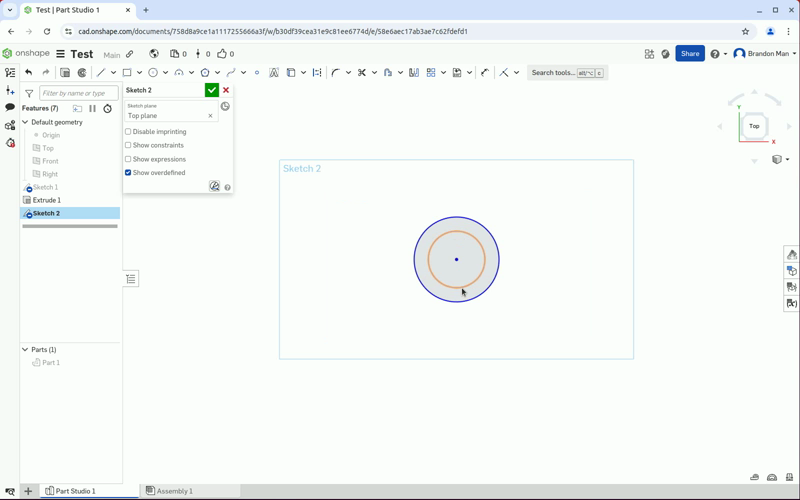
scroll(6)
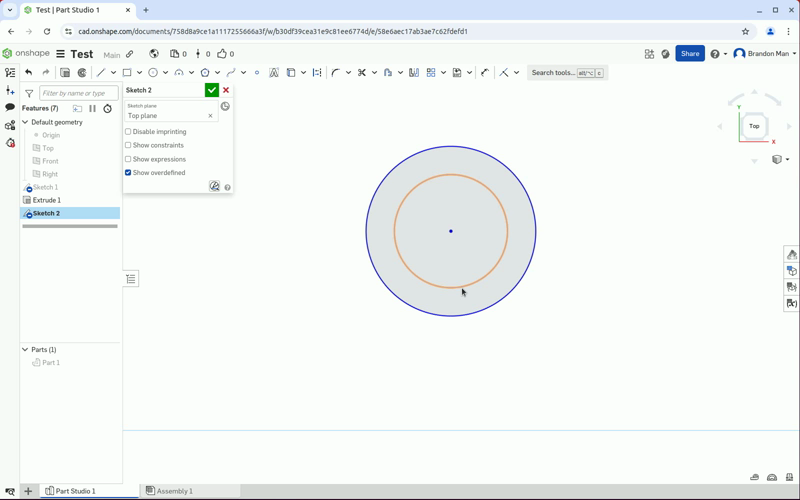
click(462, 287)
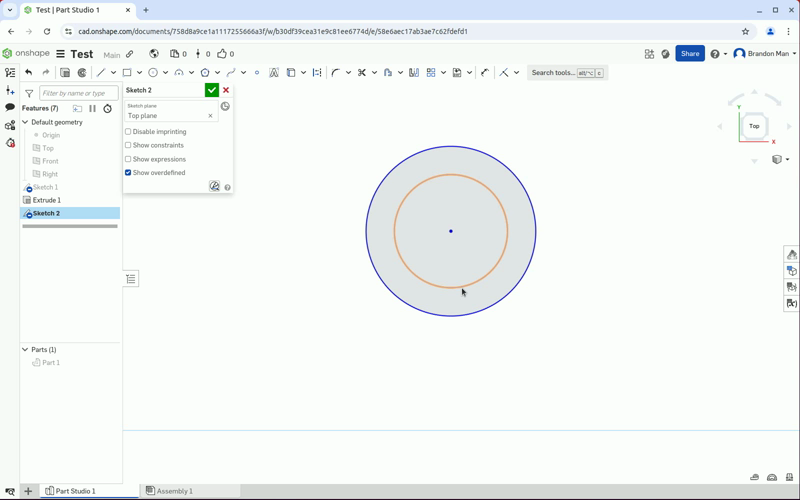
scroll(-6)
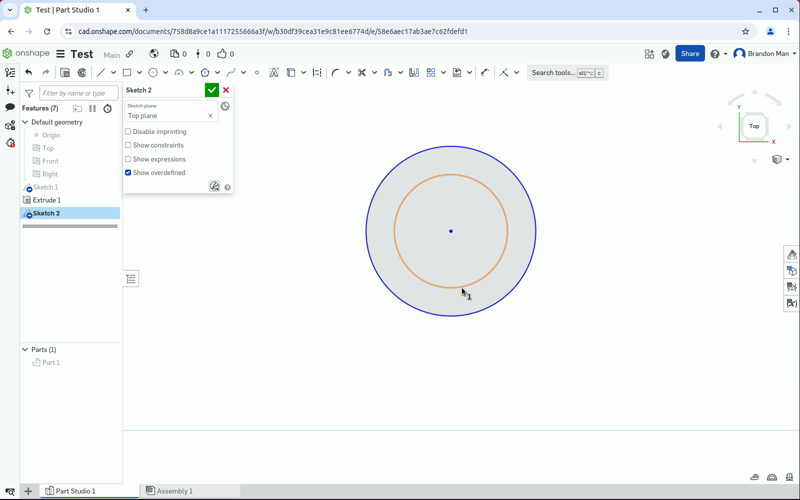
scroll(-6)
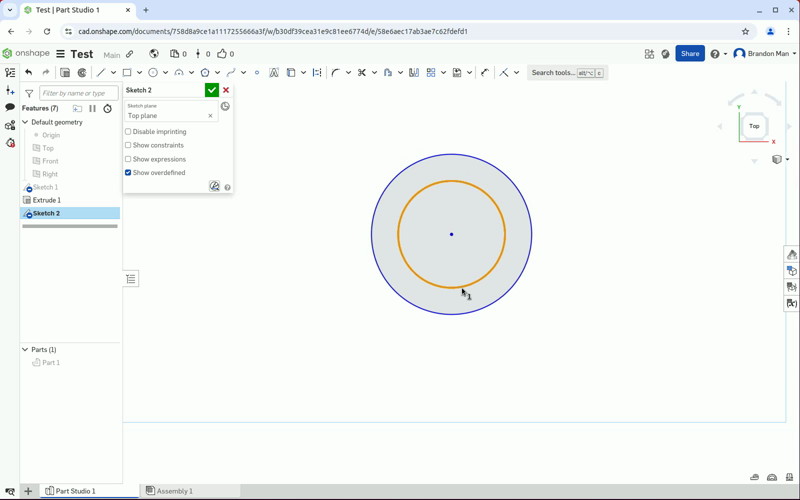
scroll(-6)
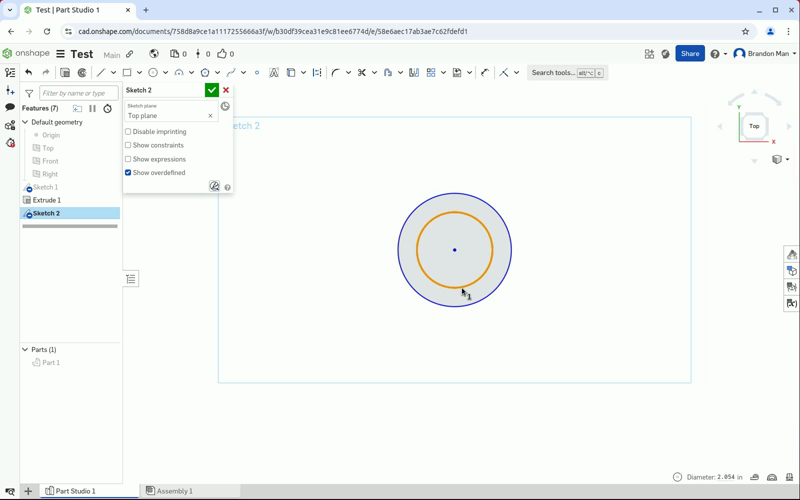
scroll(-6)
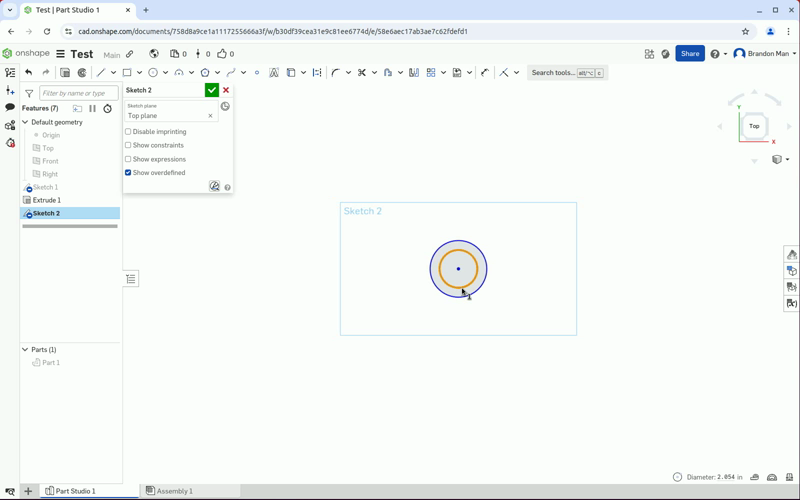
scroll(-6)
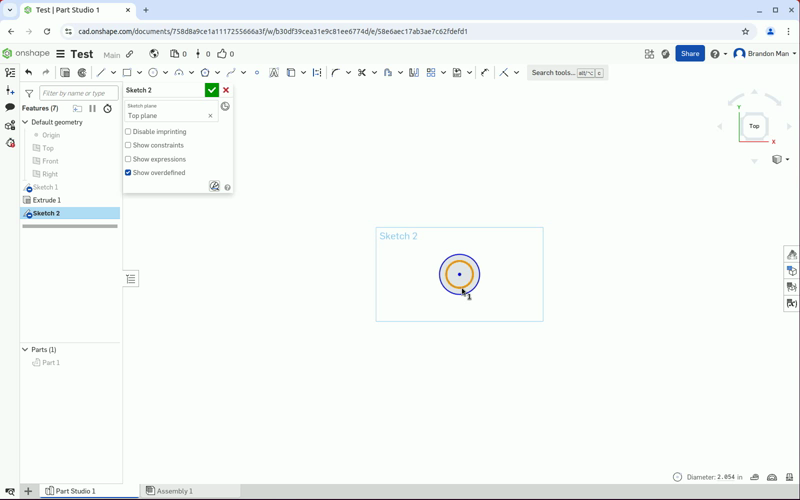
scroll(-6)
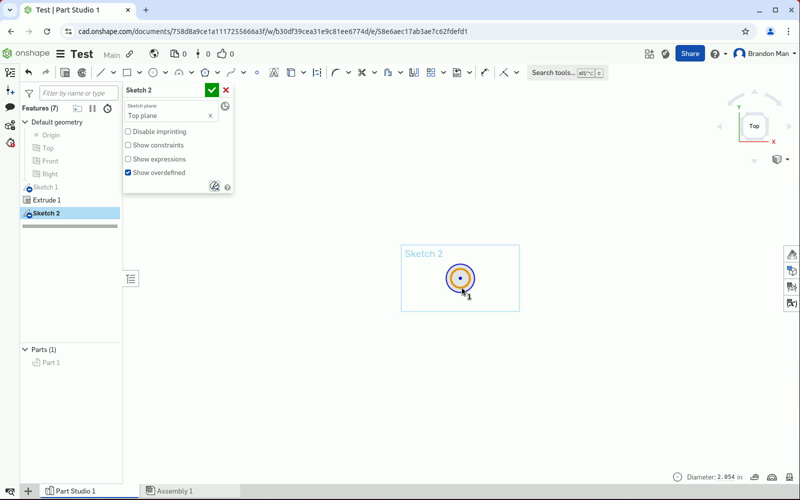
scroll(-6)
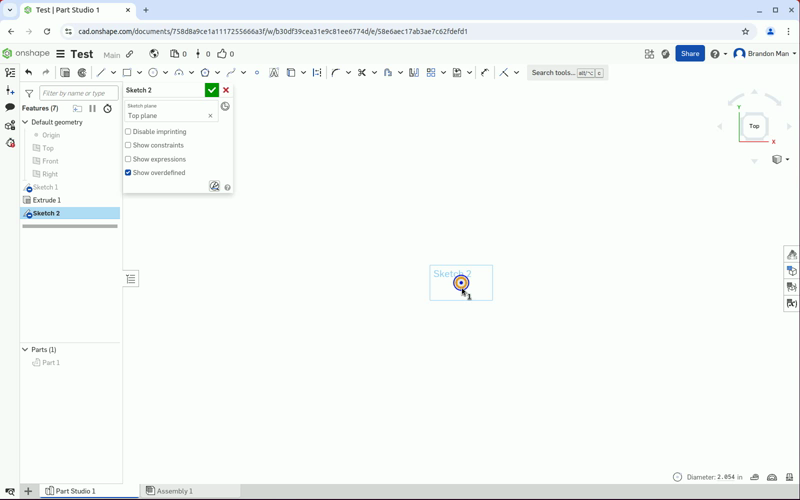
mouse_move(73, 352)
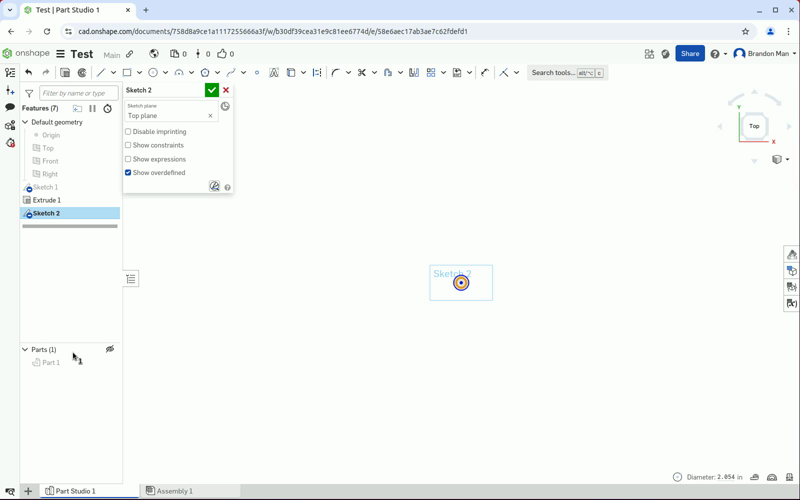
key(shift+y)
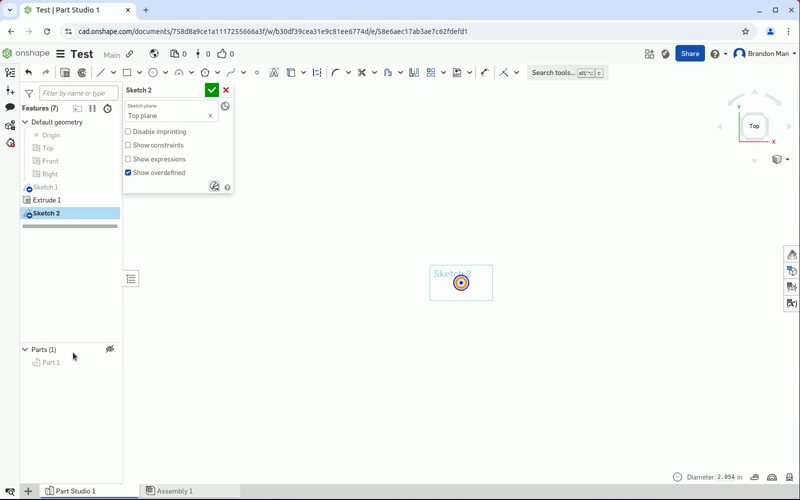
key(shift+e)
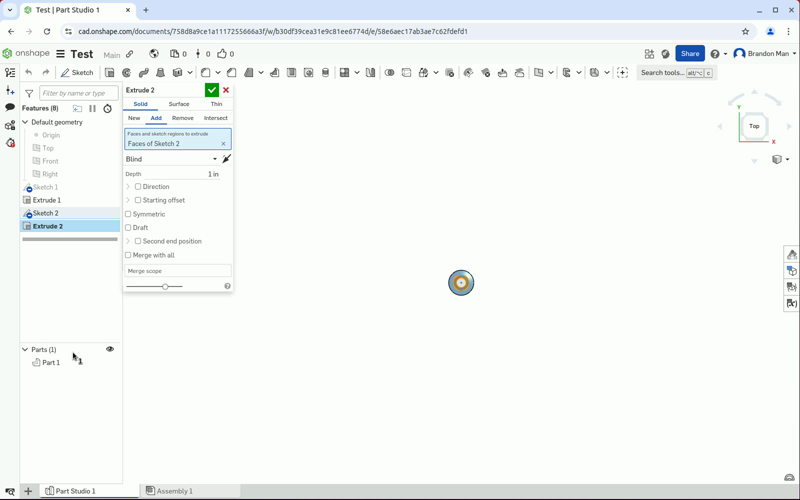
mouse_move(143, 106)
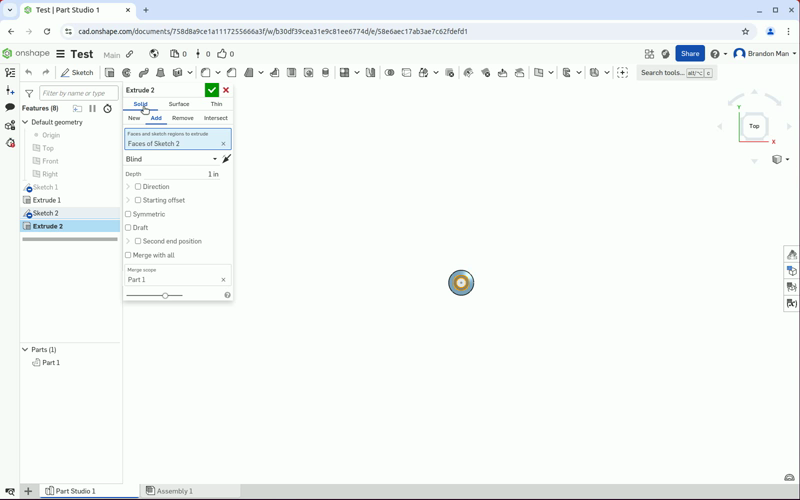
click(143, 106)
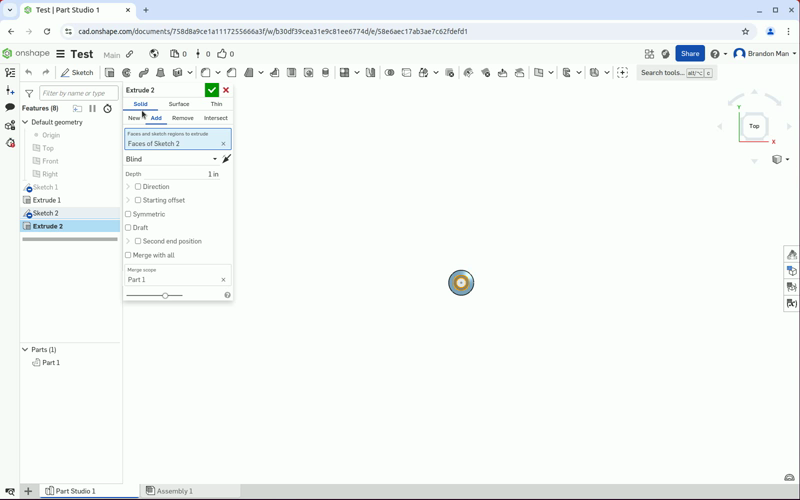
mouse_move(137, 120)
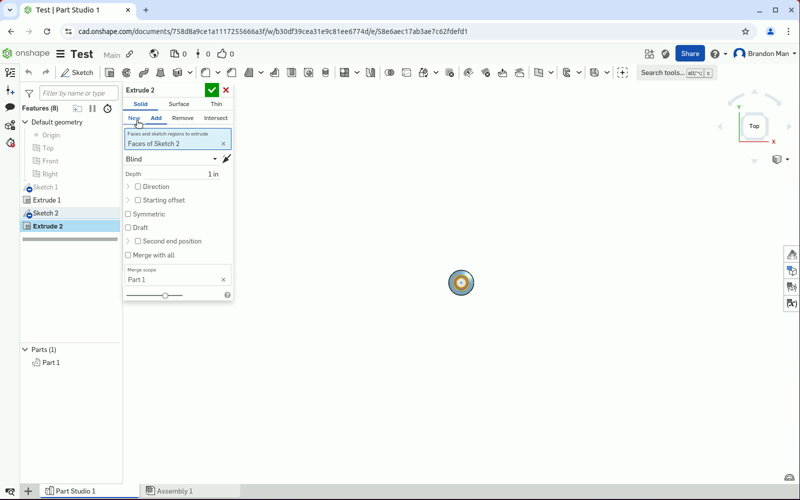
click(137, 120)
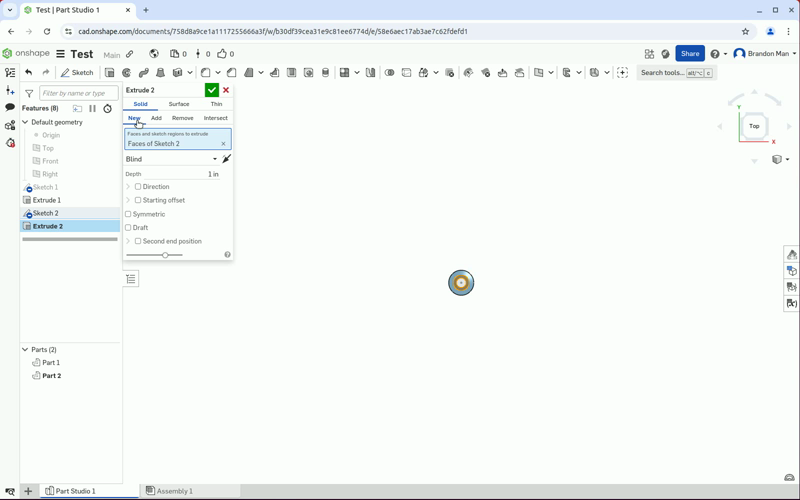
key(tab, 4)
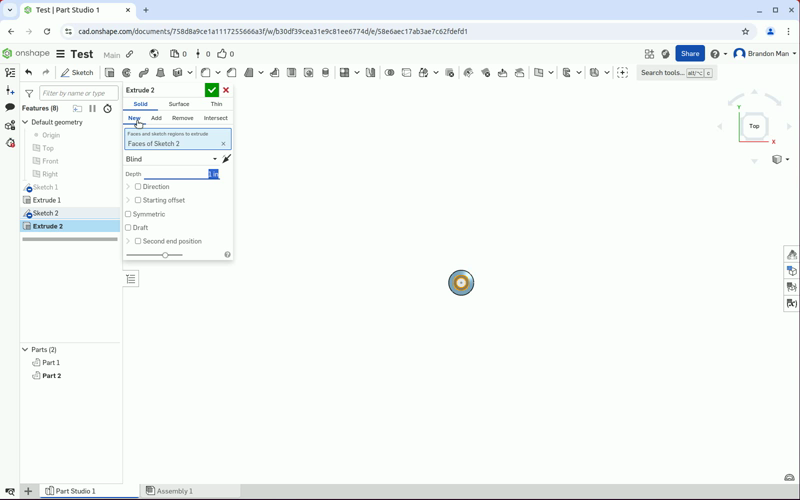
text(5.777)
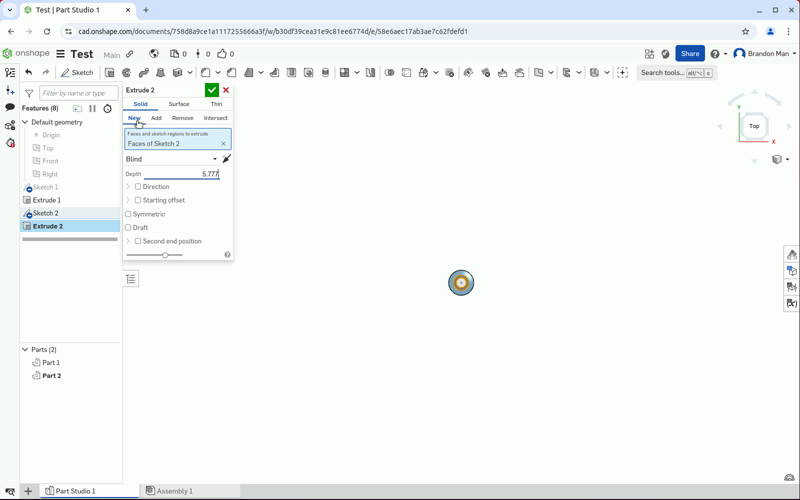
key(enter)
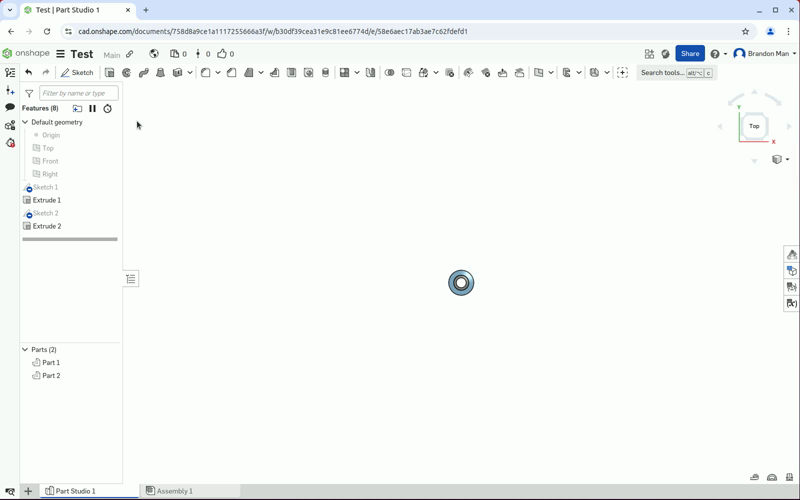
key(shift+h)
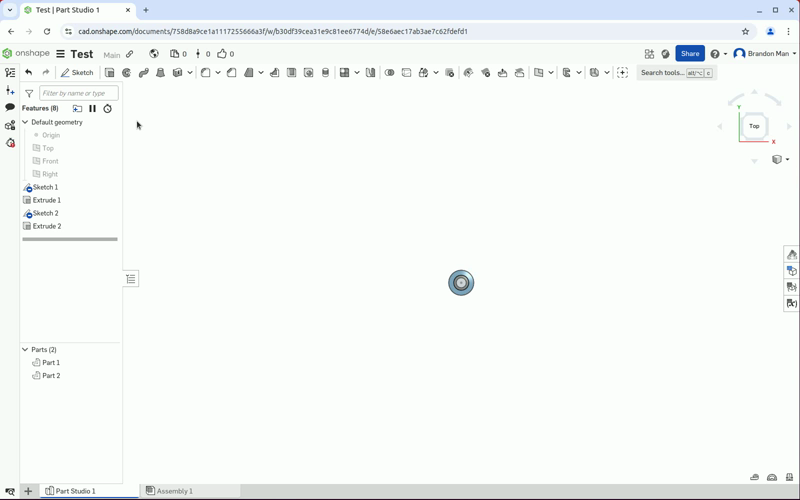
key(shift+h)
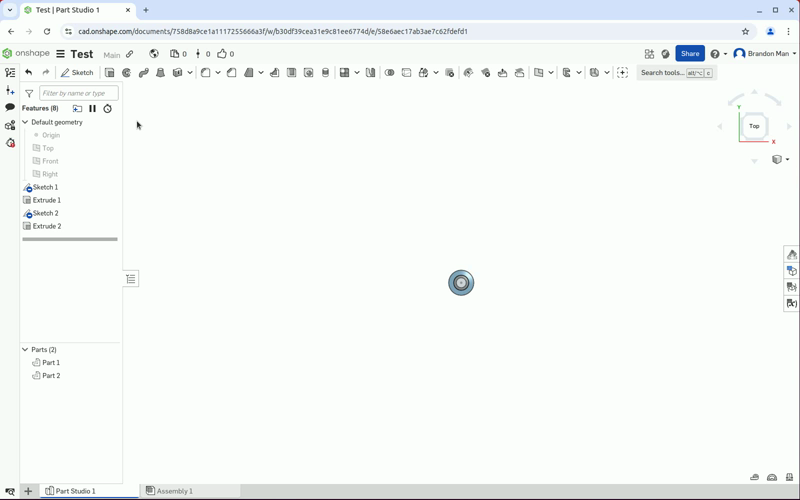
key(shift+7)
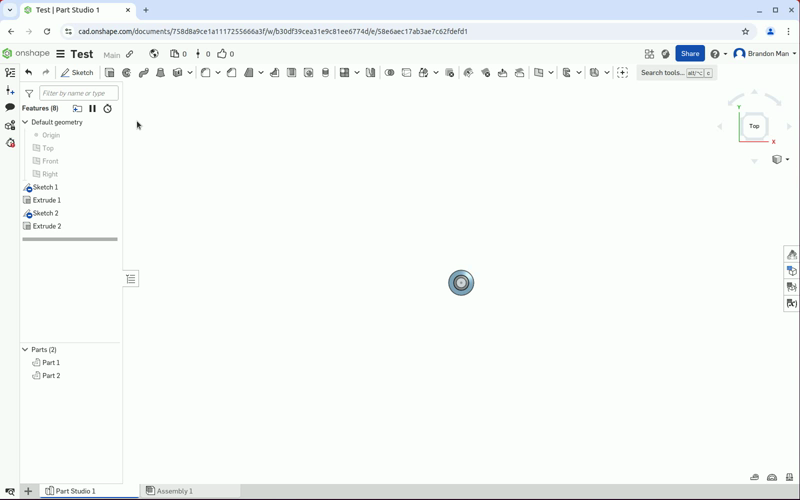
key(up, 3)
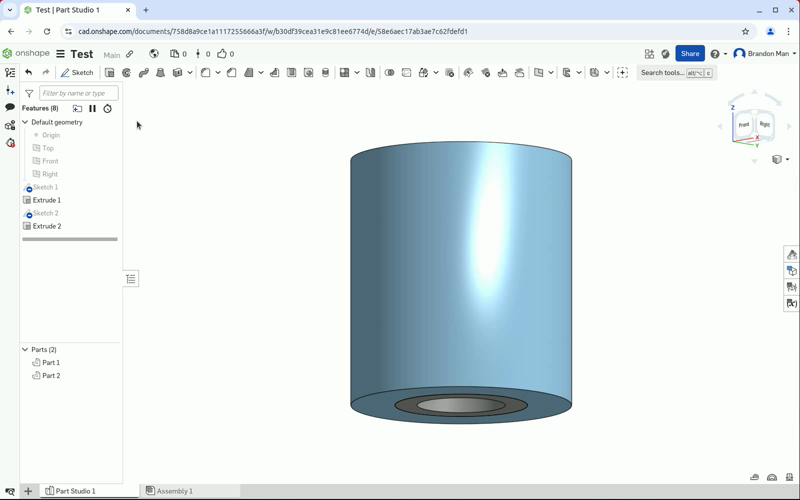
key(left, 3)
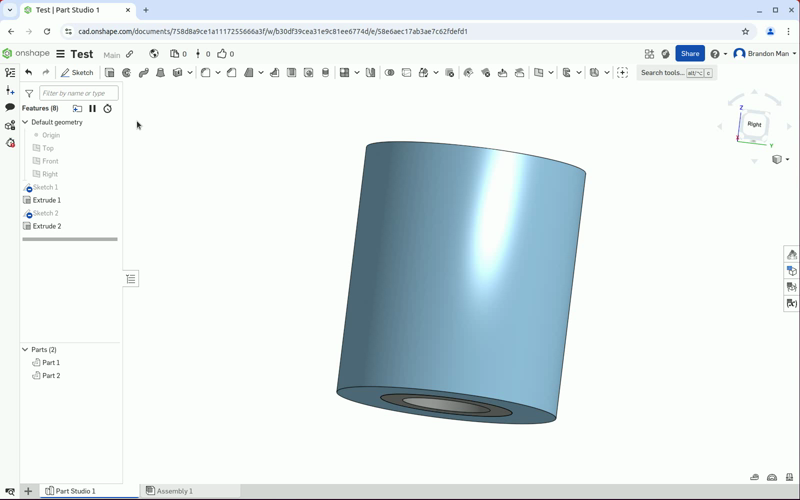
key(right, 3)
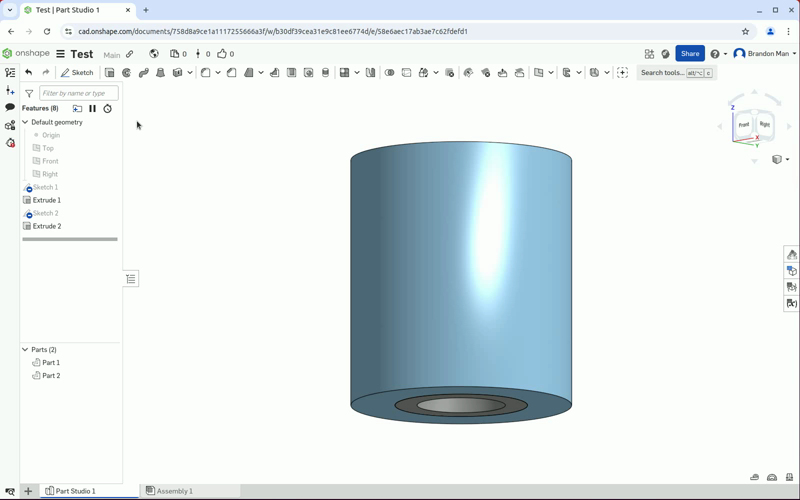
key(down, 3)
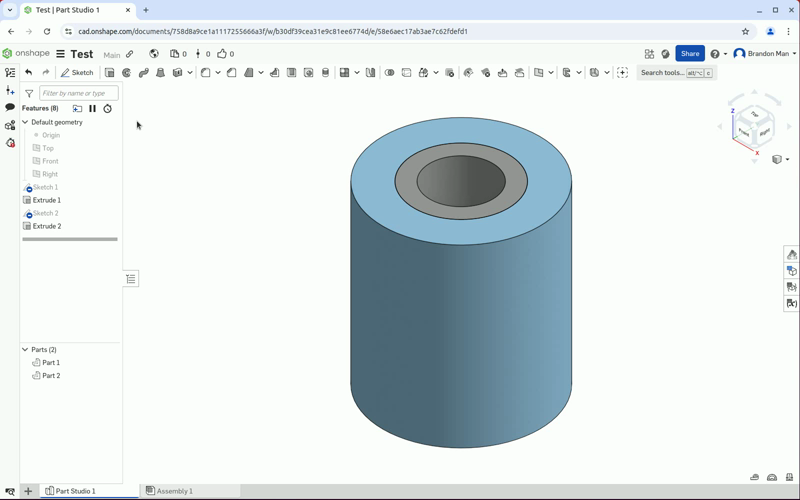
mouse_move(73, 189)
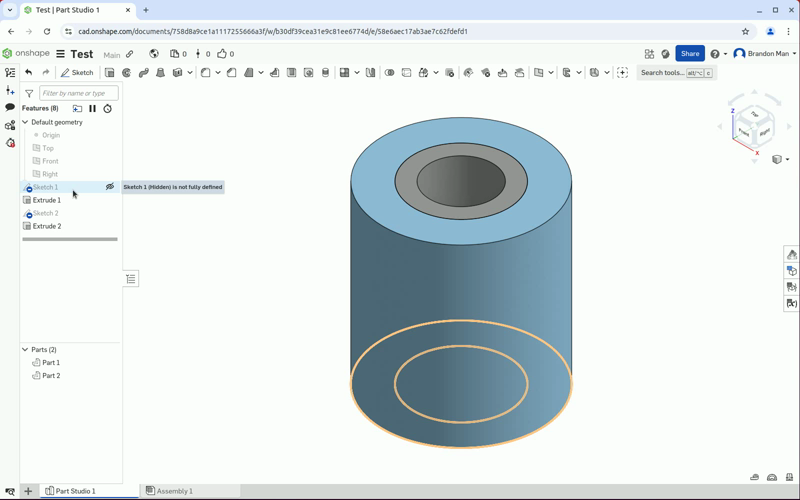
click(73, 189)